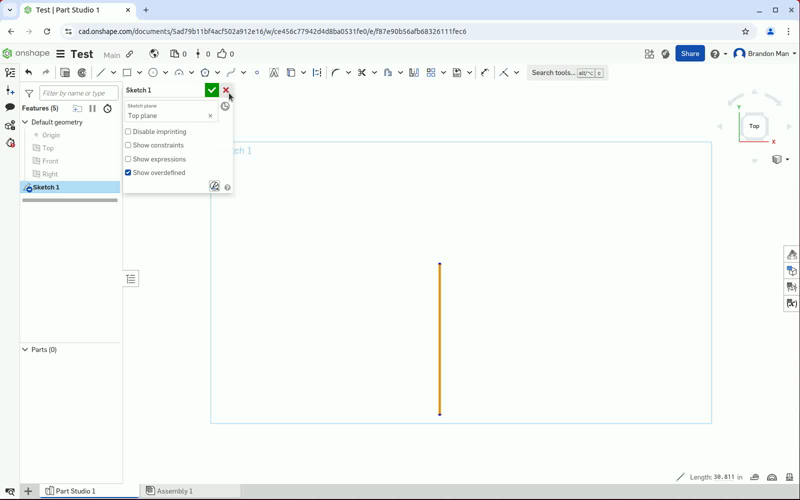
key(shift+h)
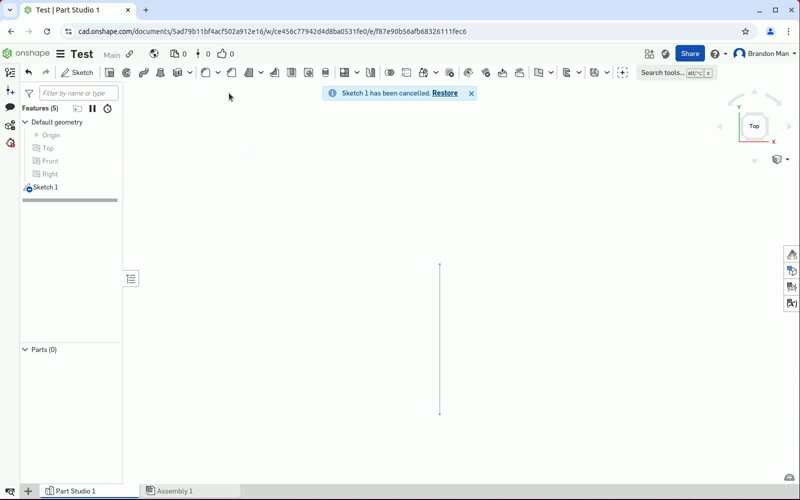
key(shift+s)
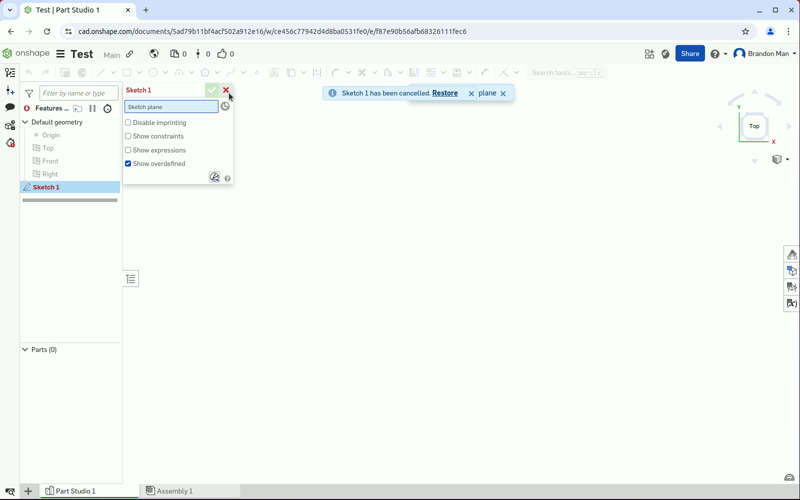
mouse_move(73, 150)
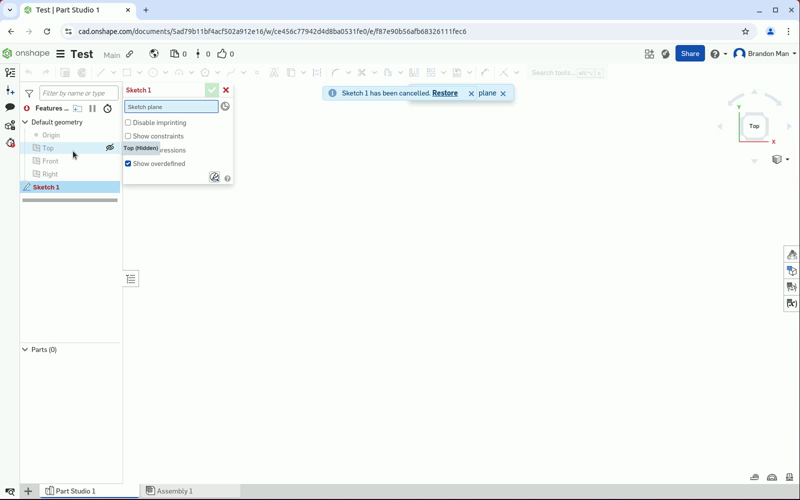
click(73, 150)
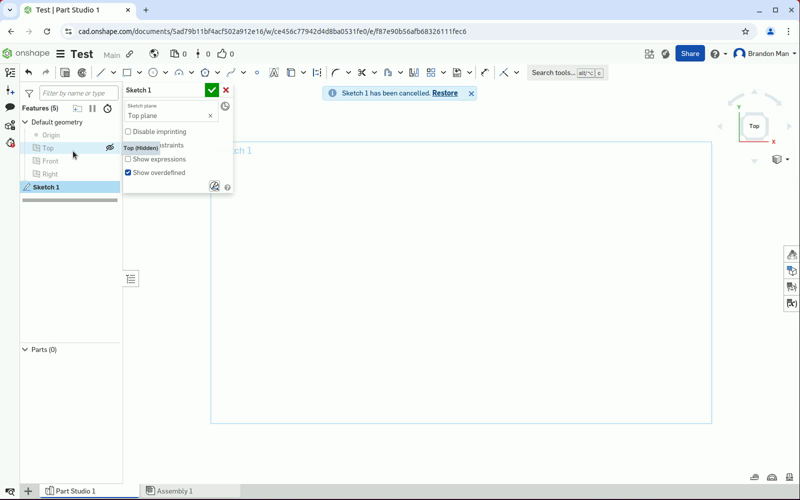
mouse_move(73, 352)
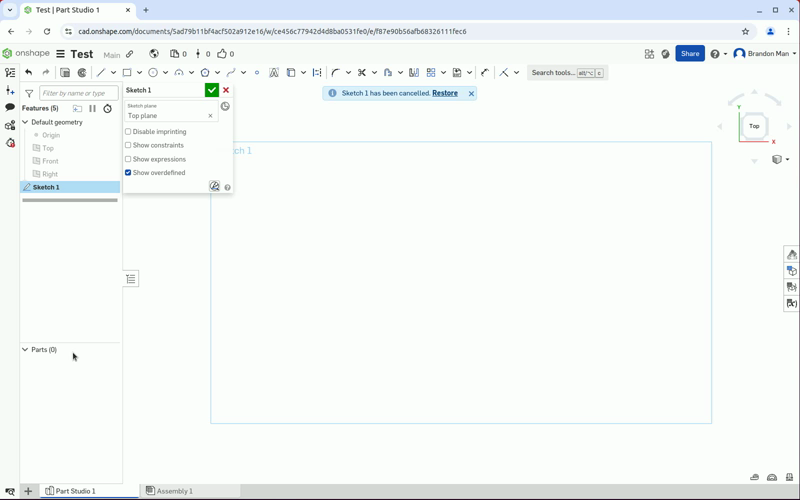
key(y)
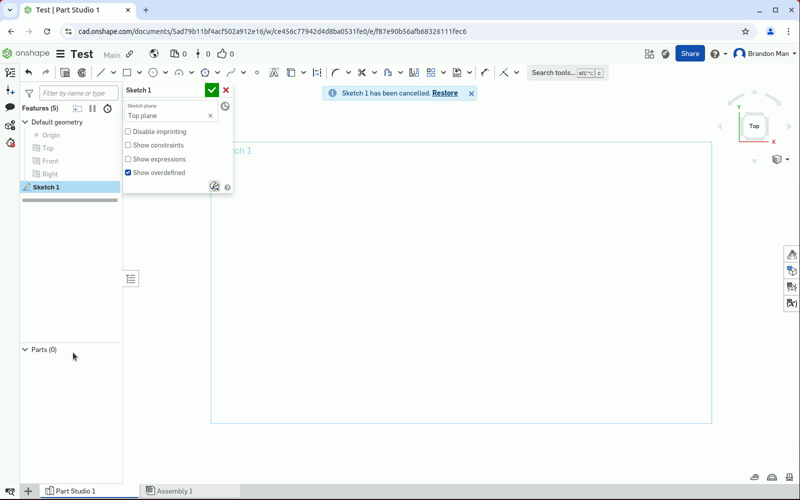
key(l)
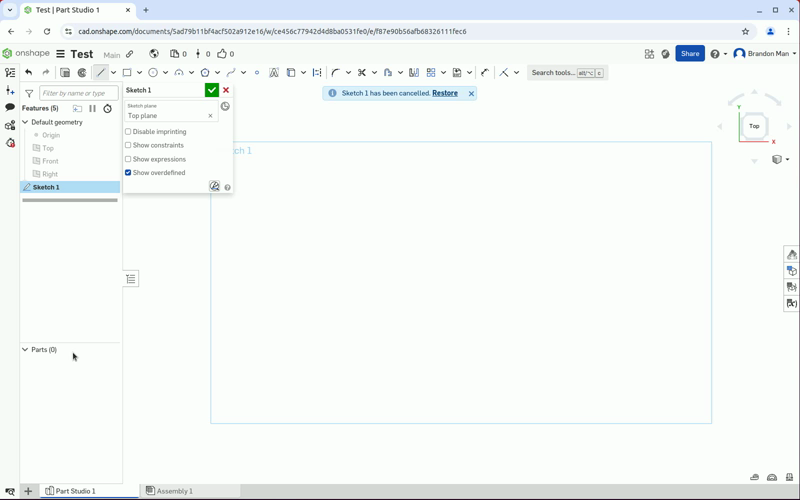
key_down(shift)
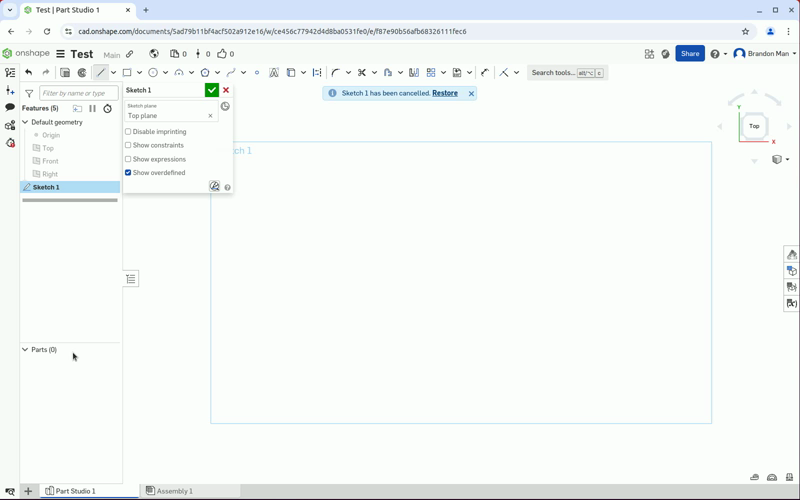
mouse_move(399, 307)
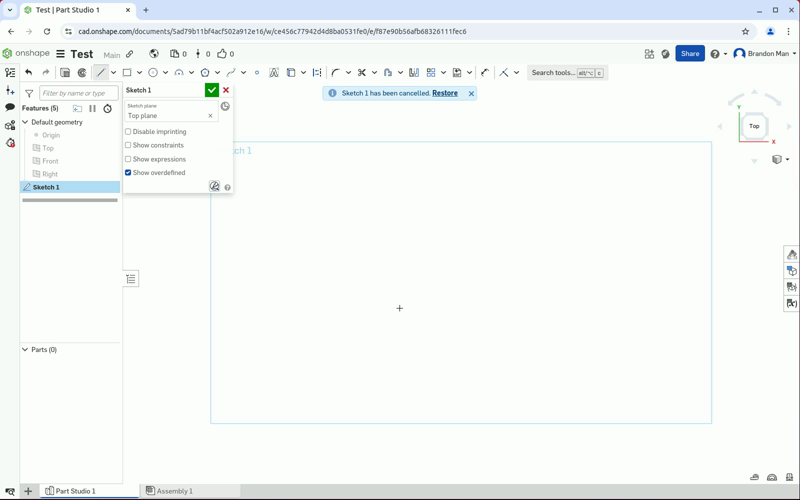
click(399, 307)
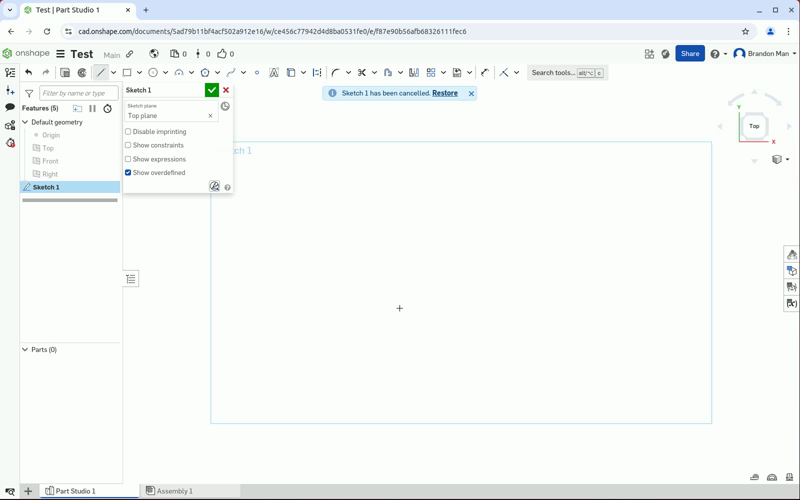
key_up(shift)
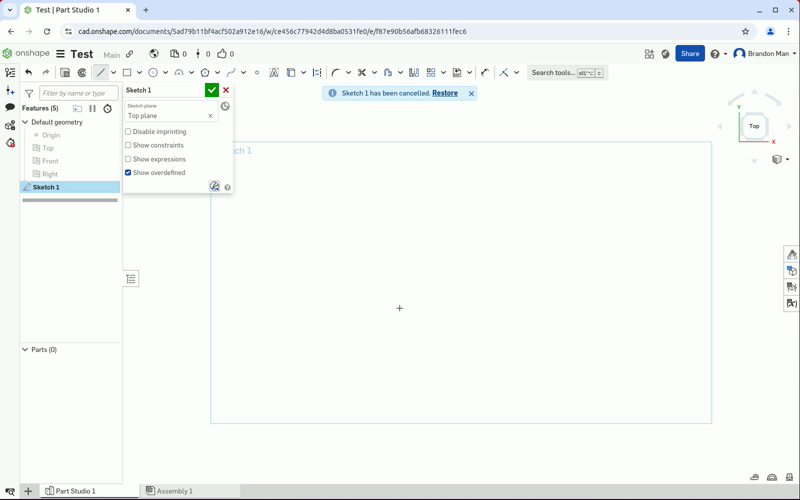
key_down(shift)
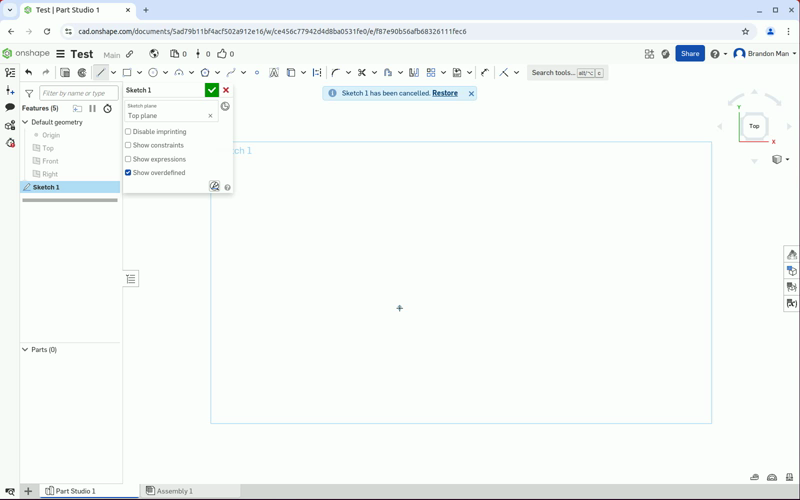
mouse_move(429, 307)
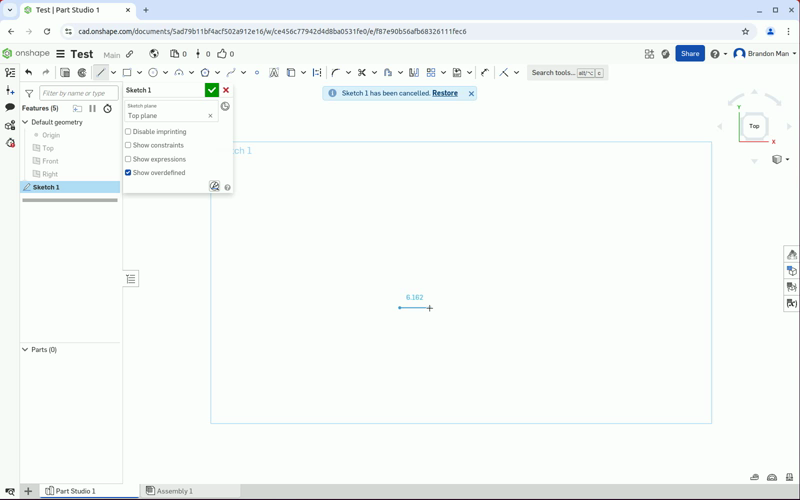
mouse_move(434, 343)
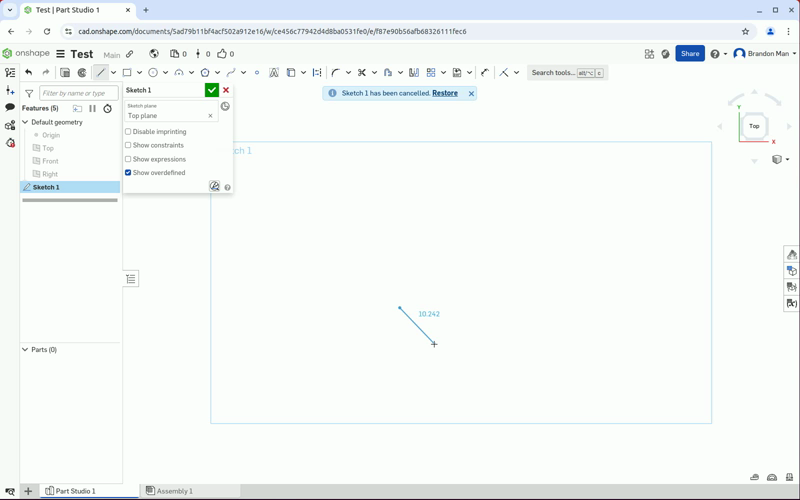
click(434, 343)
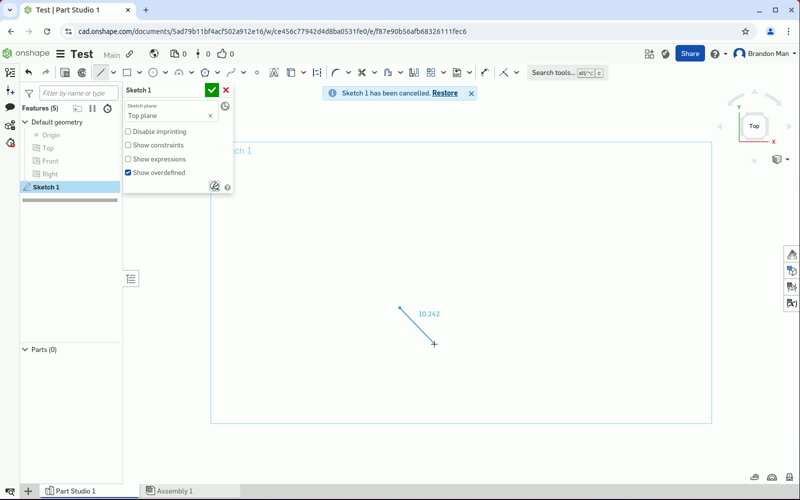
key_up(shift)
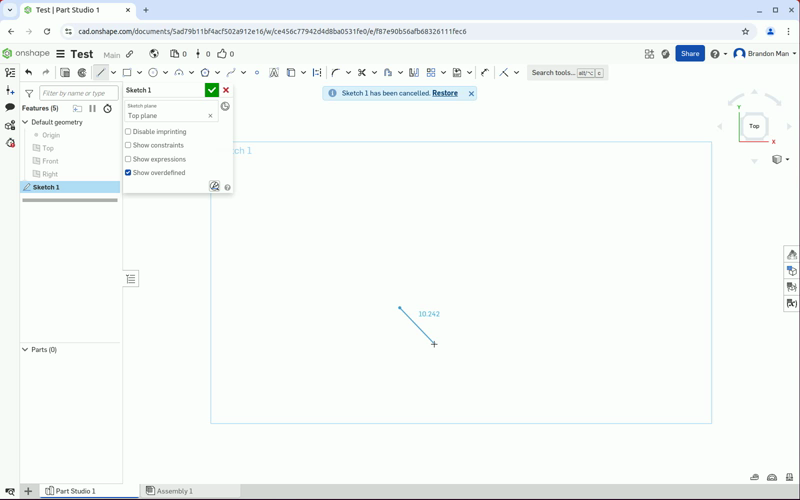
key_down(shift)
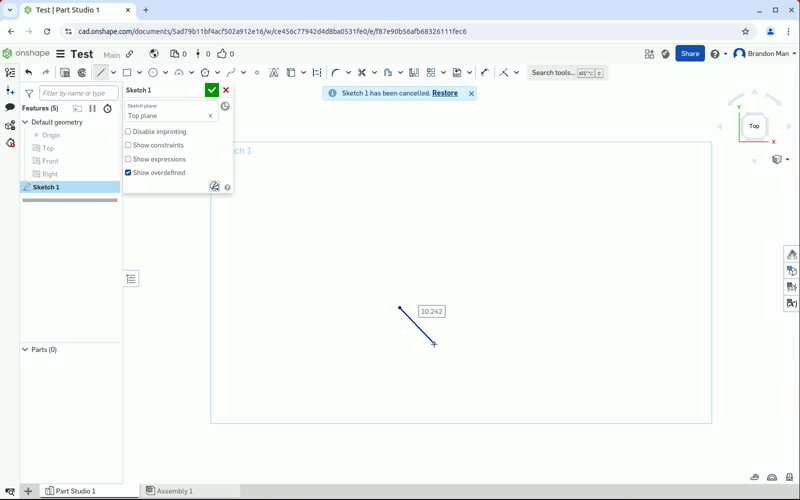
mouse_move(464, 343)
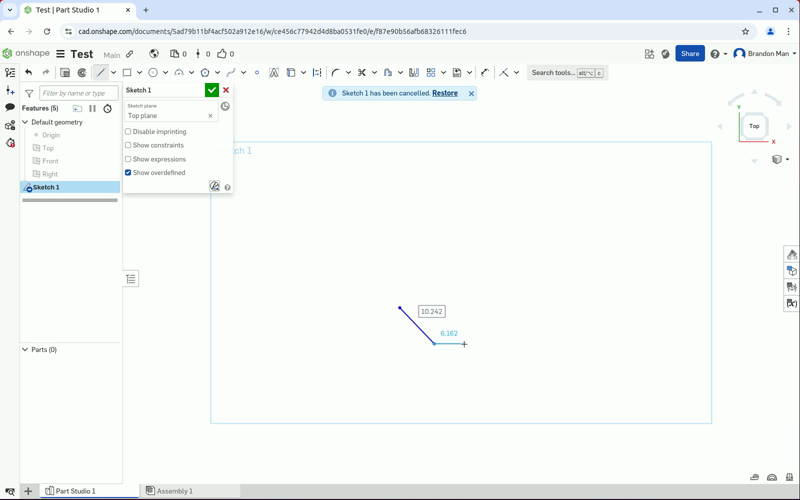
mouse_move(485, 343)
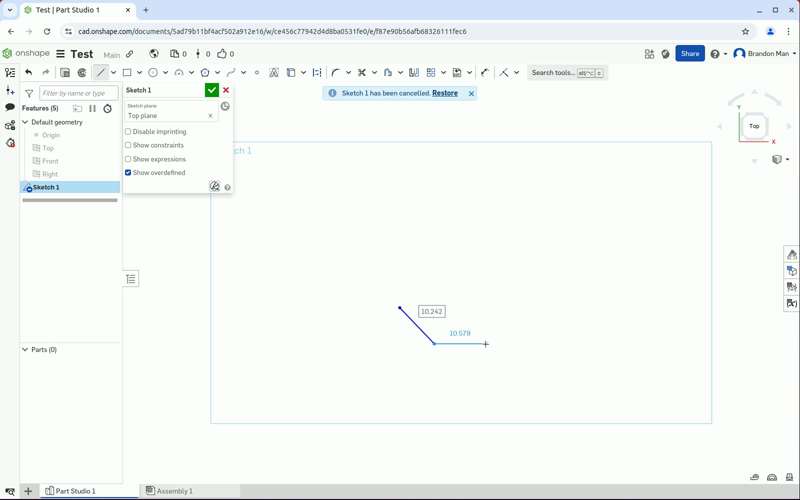
click(485, 343)
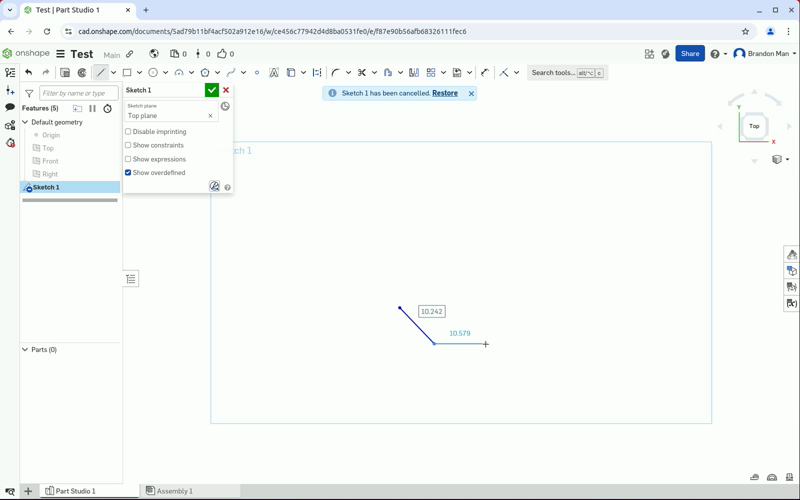
key_up(shift)
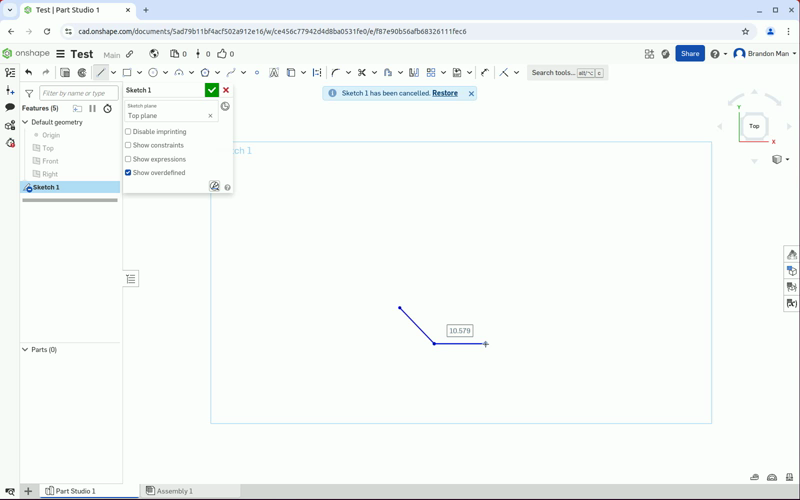
key_down(shift)
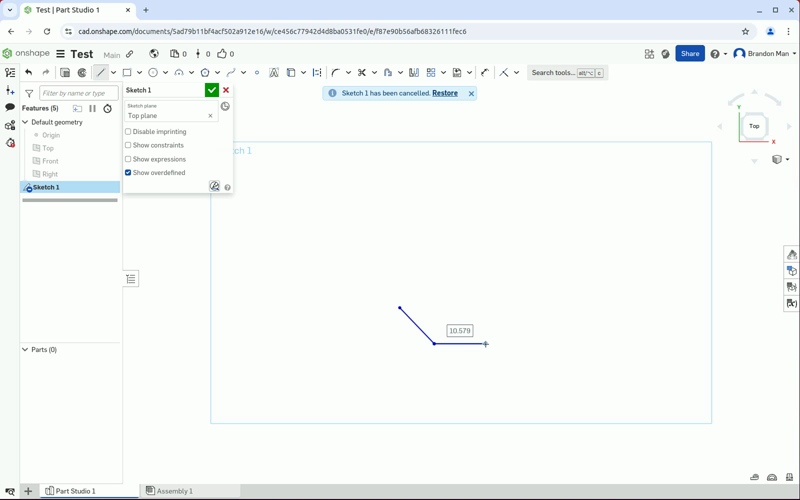
mouse_move(515, 343)
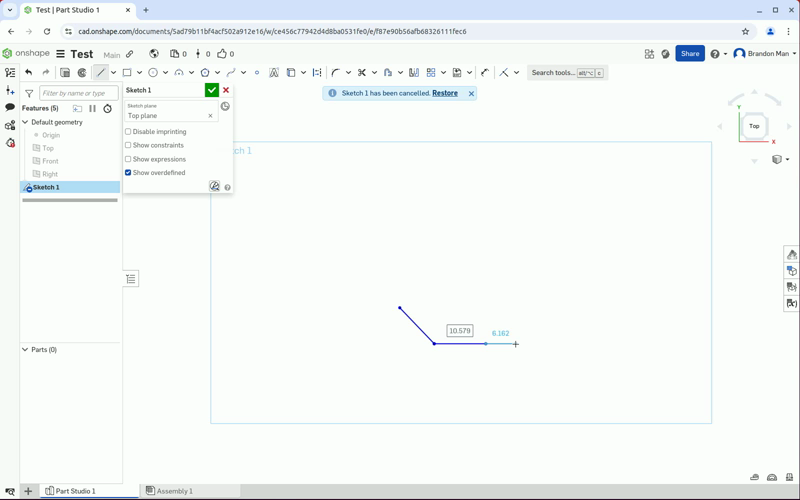
mouse_move(521, 308)
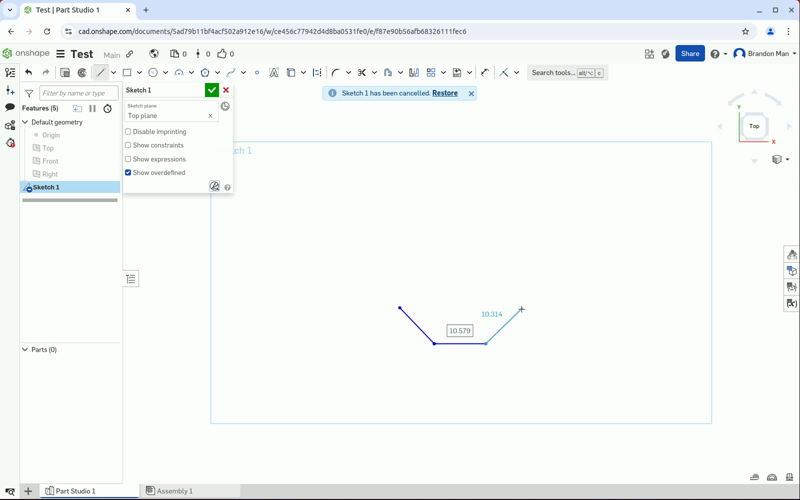
click(521, 308)
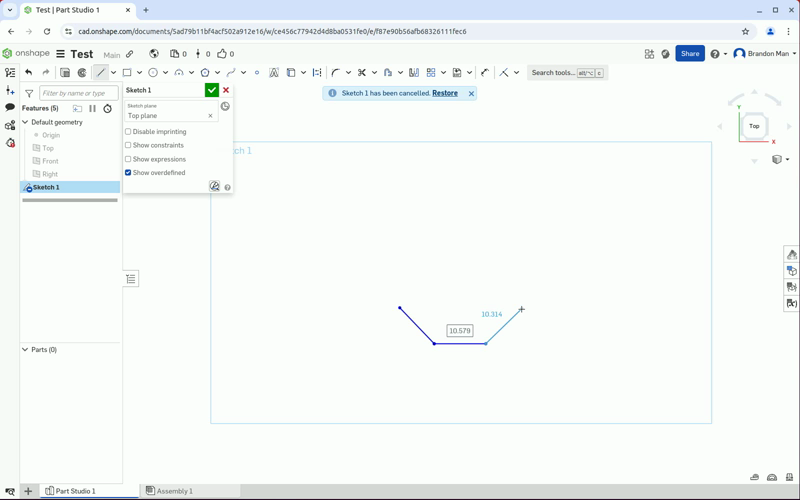
key_up(shift)
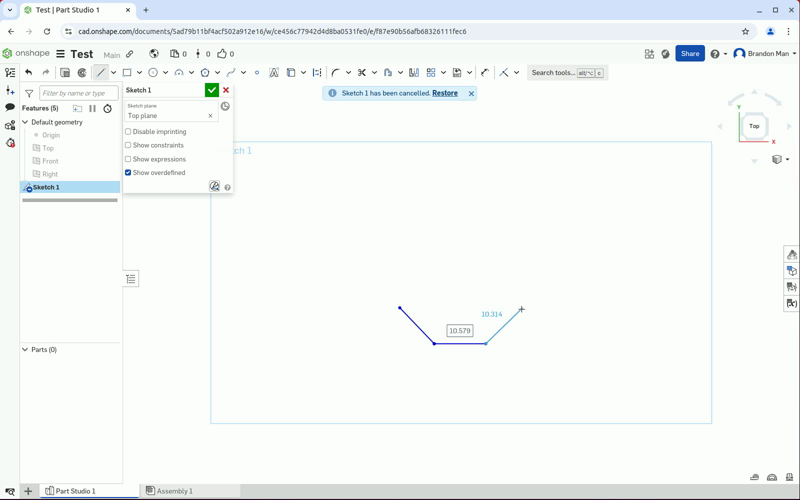
key_down(shift)
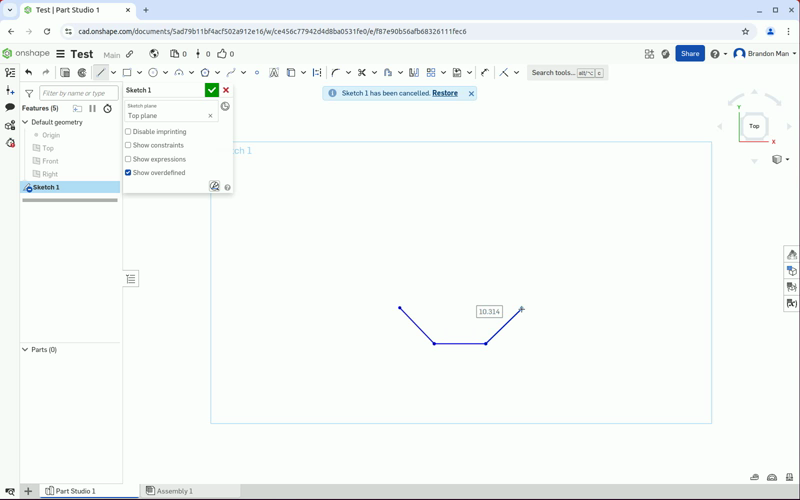
mouse_move(551, 308)
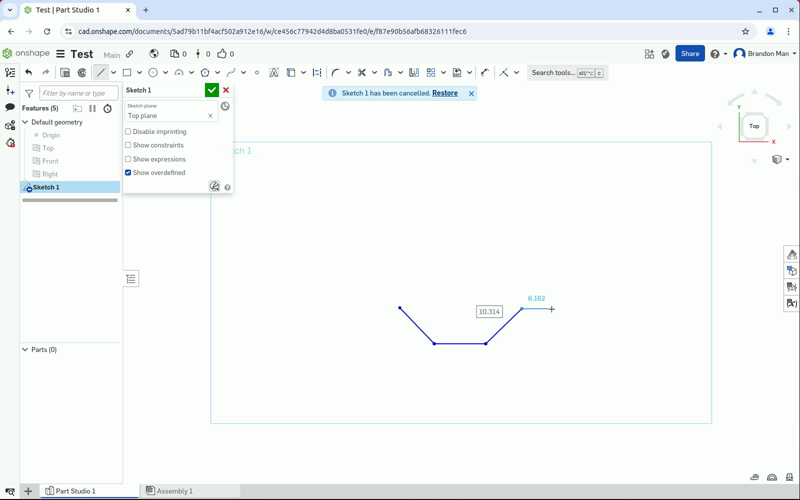
mouse_move(521, 258)
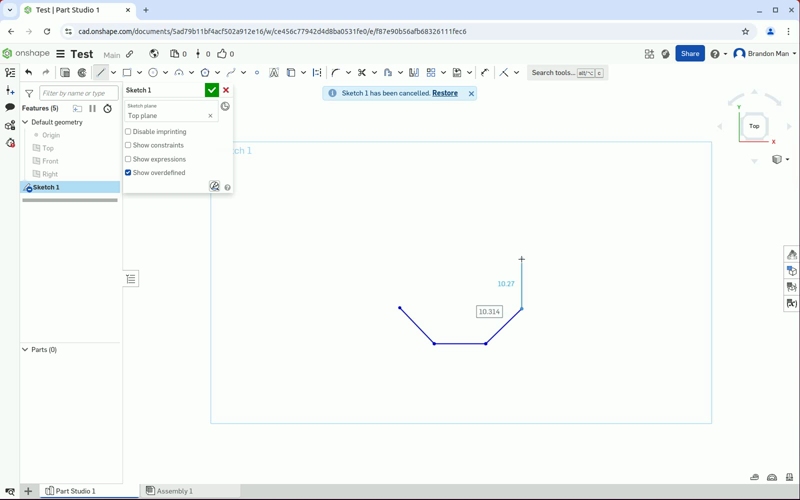
click(521, 258)
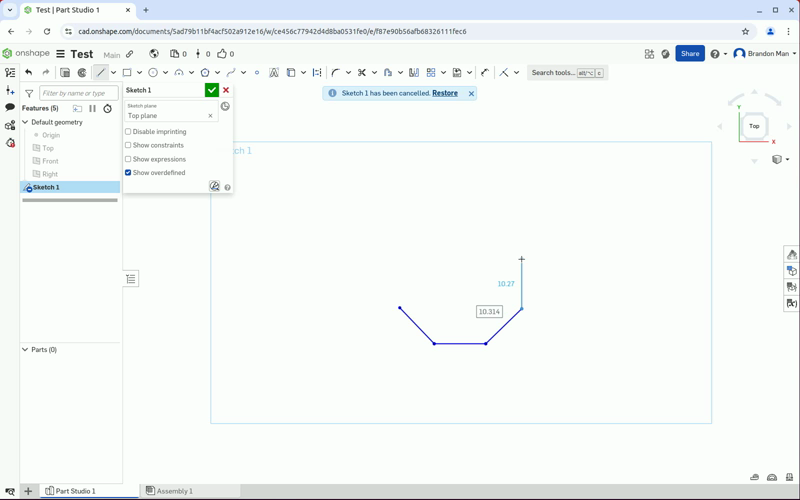
key_up(shift)
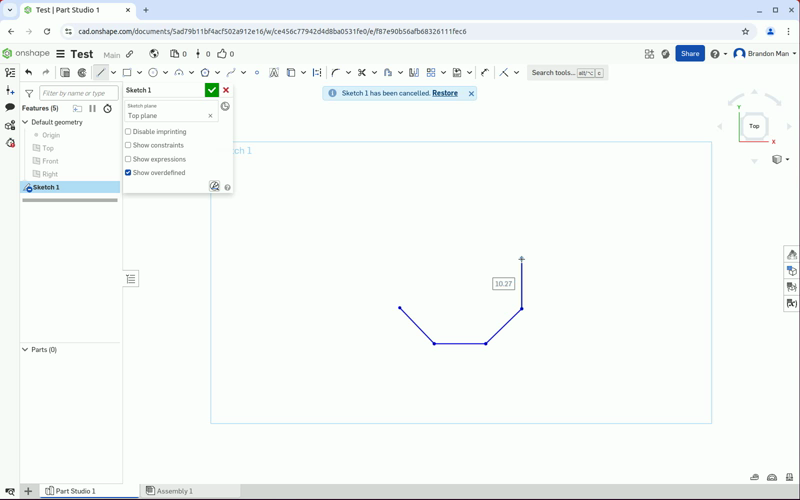
key_down(shift)
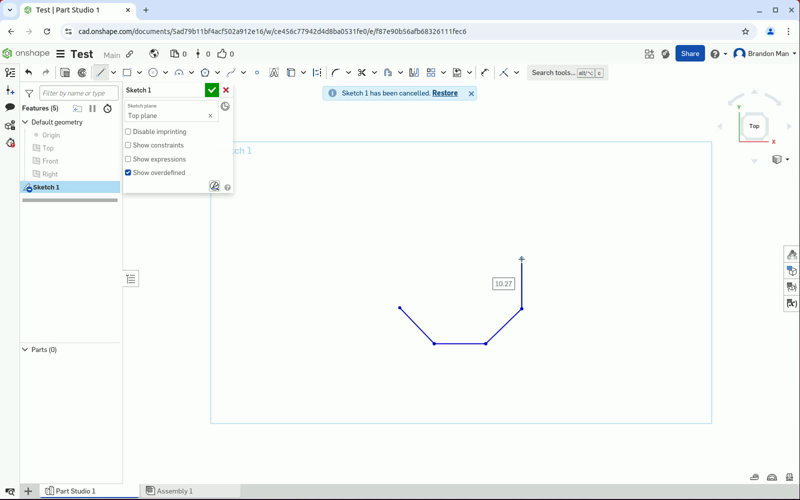
mouse_move(551, 258)
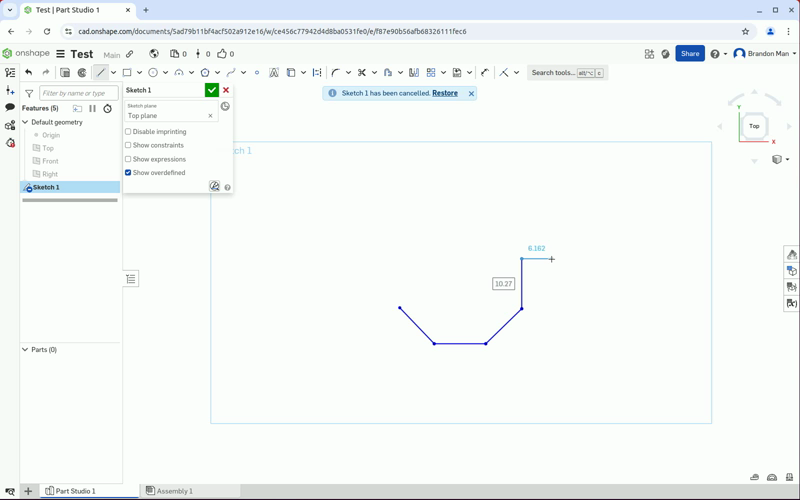
mouse_move(487, 222)
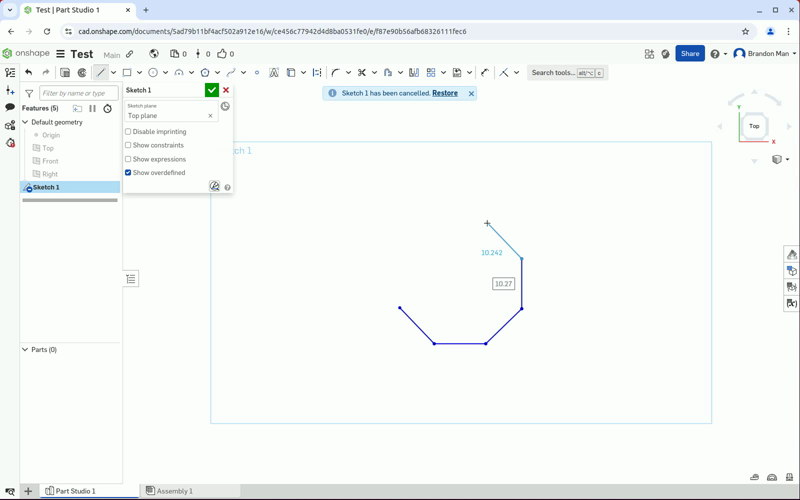
click(487, 222)
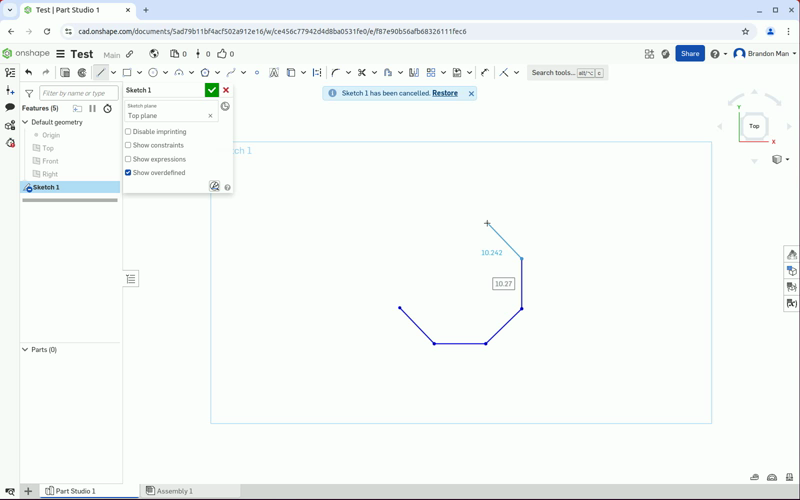
key_up(shift)
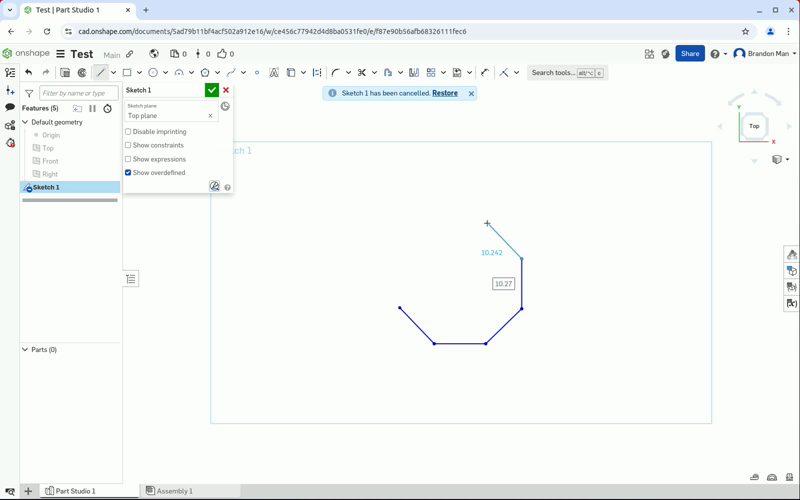
key_down(shift)
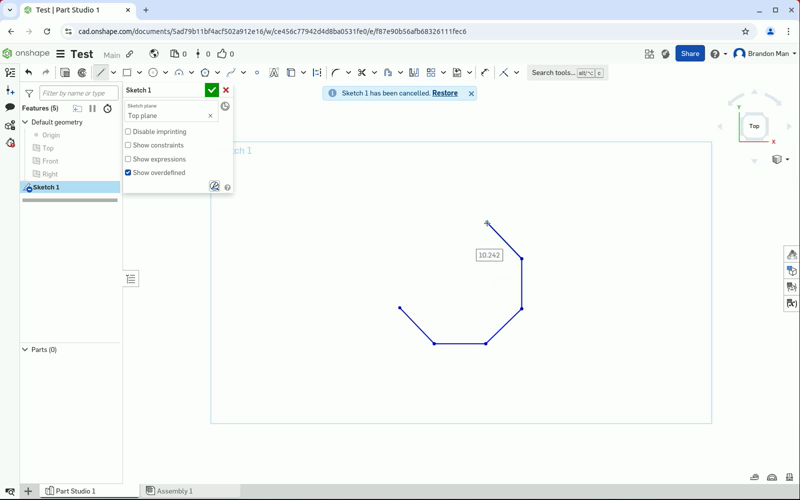
mouse_move(517, 222)
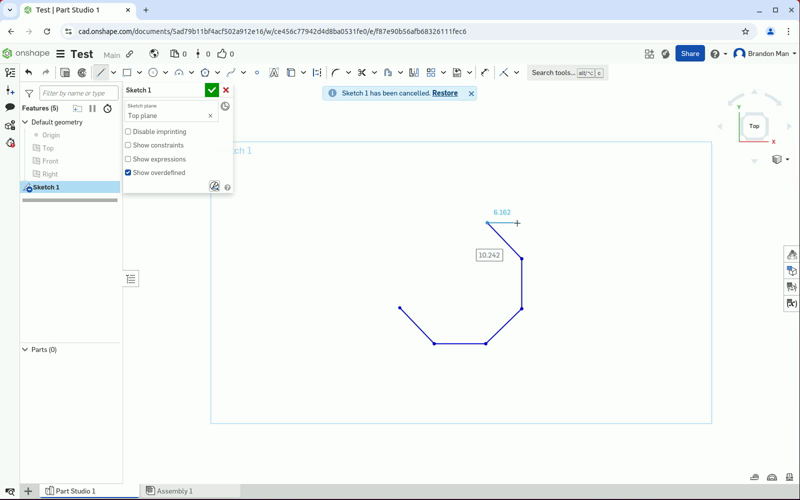
mouse_move(435, 221)
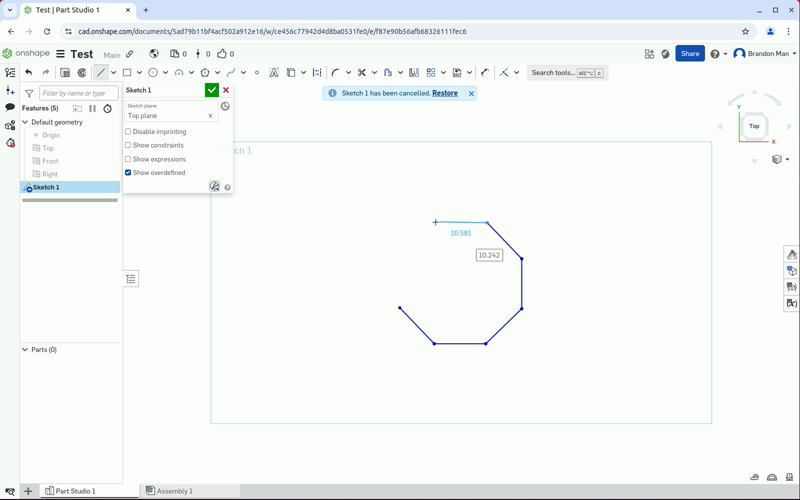
click(435, 221)
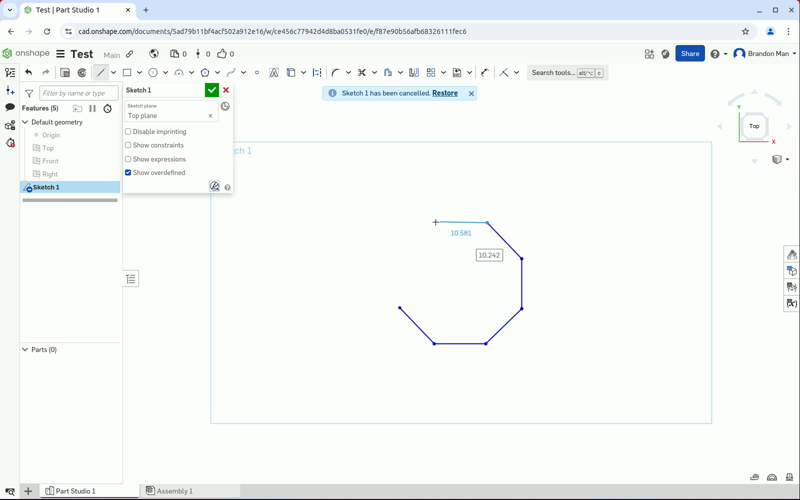
key_up(shift)
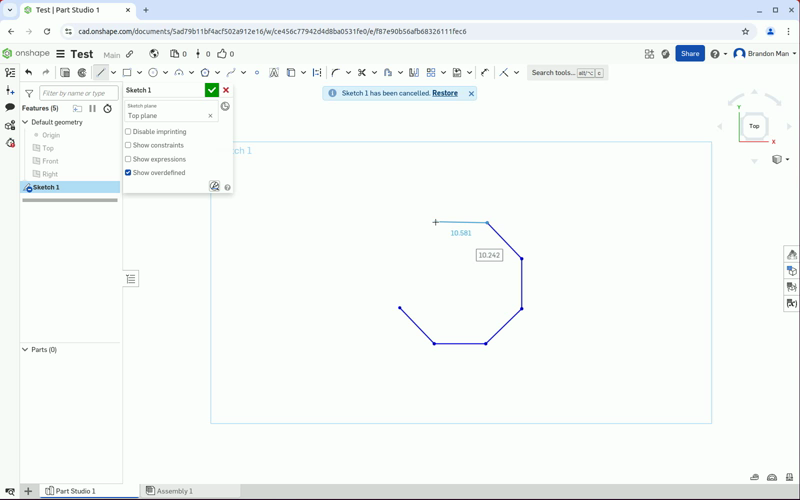
key_down(shift)
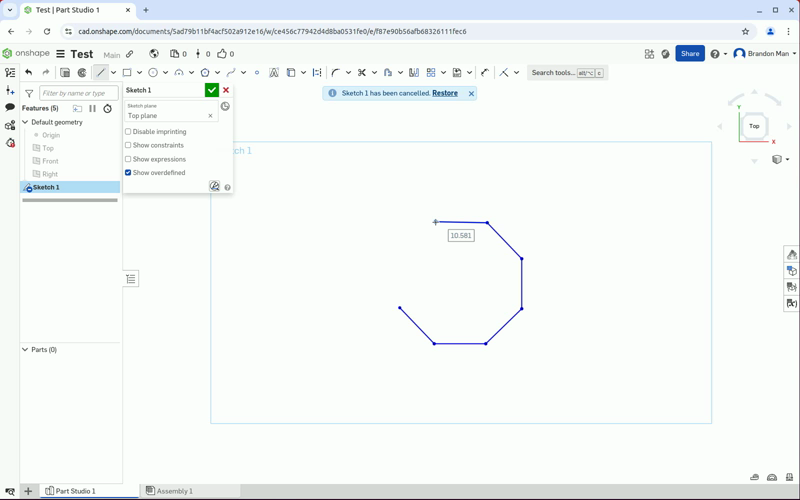
mouse_move(465, 221)
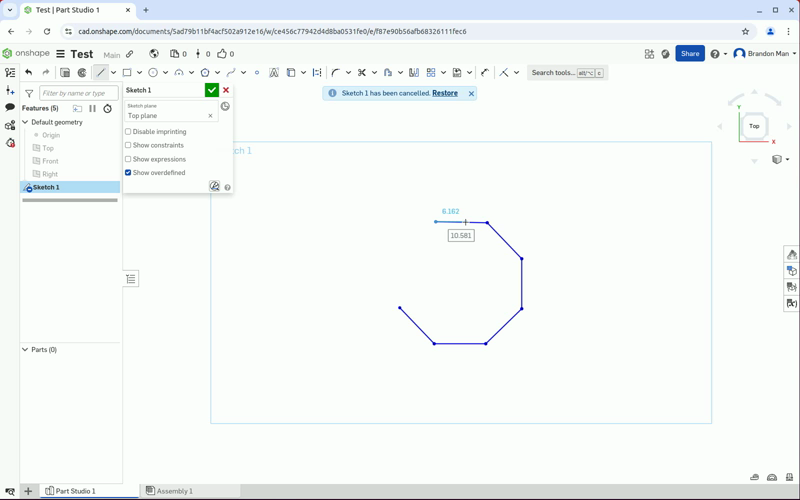
mouse_move(399, 257)
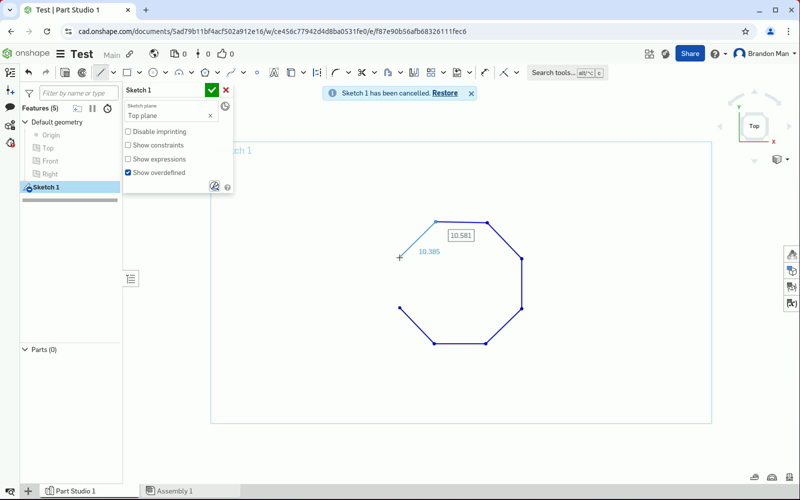
click(399, 257)
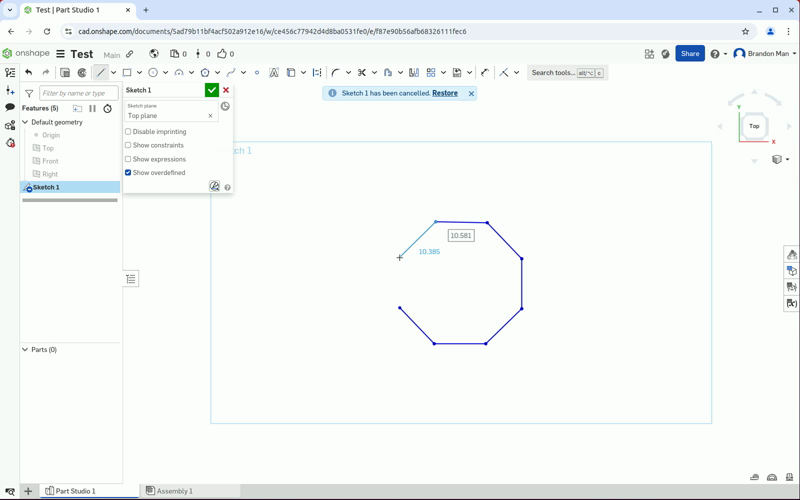
key_up(shift)
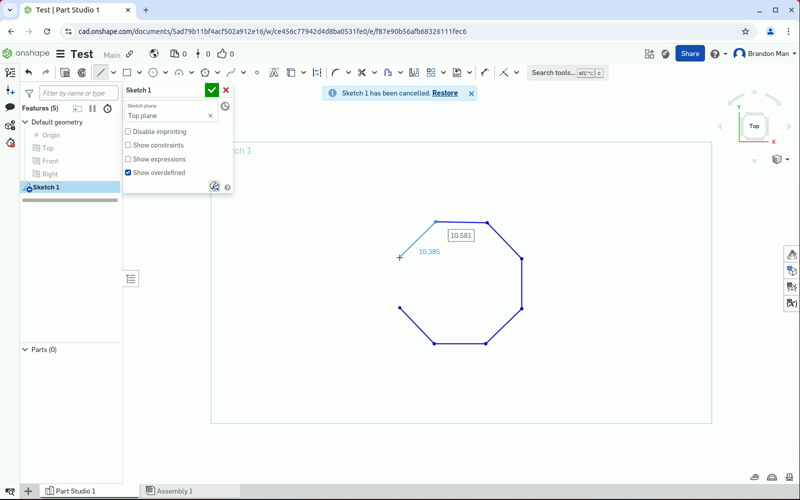
mouse_move(429, 257)
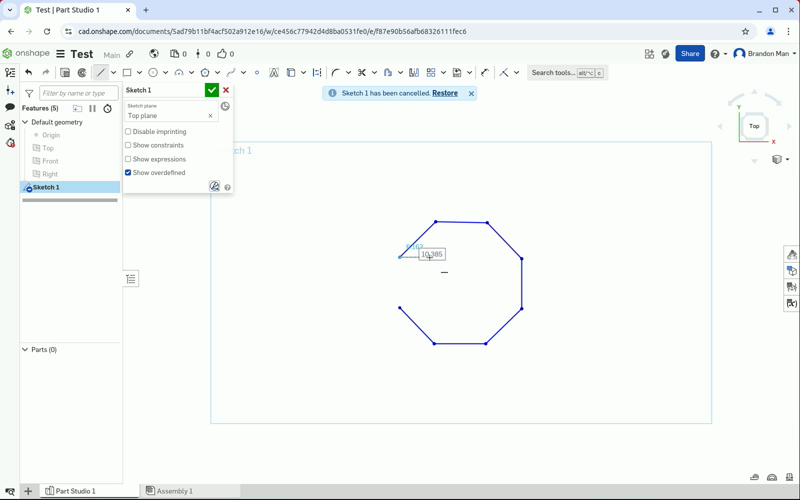
key_down(shift)
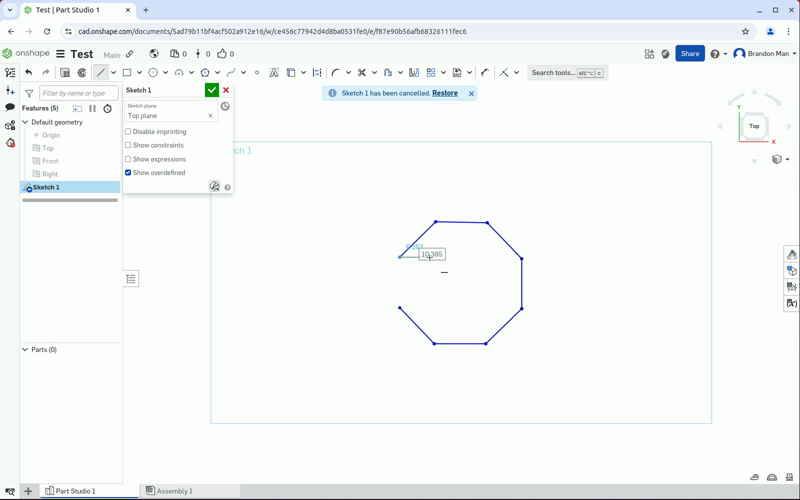
mouse_move(399, 307)
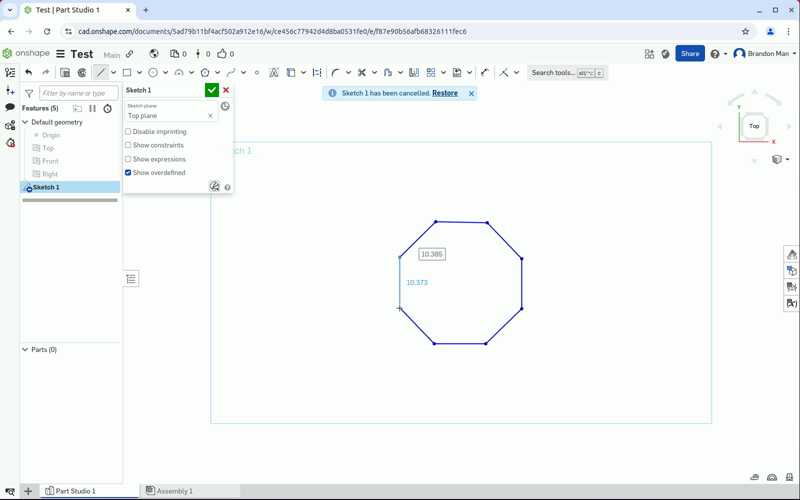
key_up(shift)
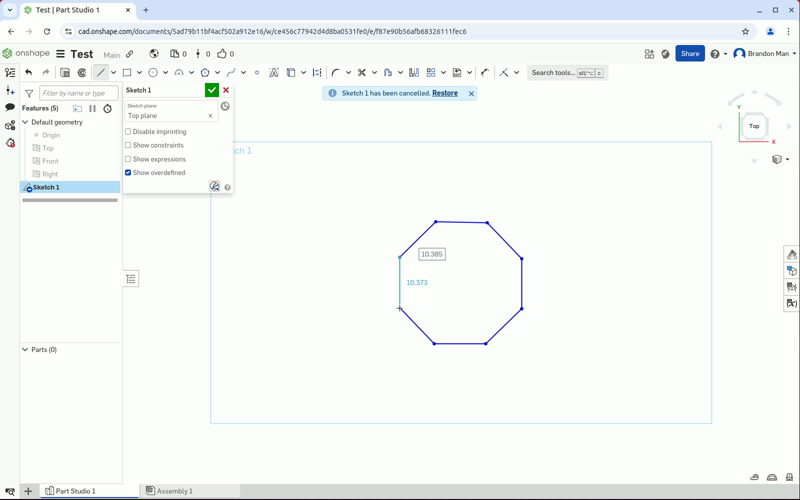
click(399, 307)
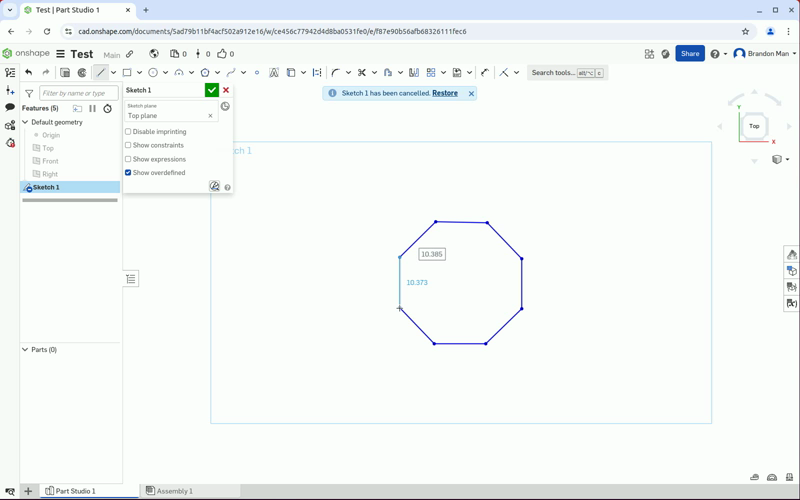
key(esc)
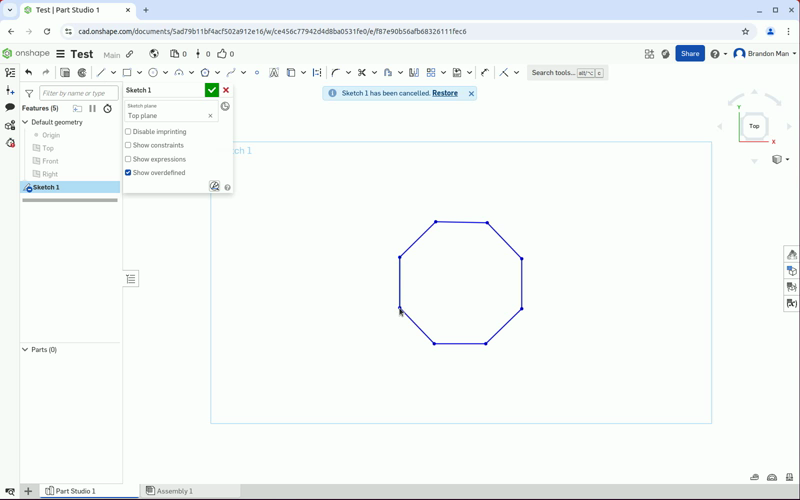
mouse_move(456, 297)
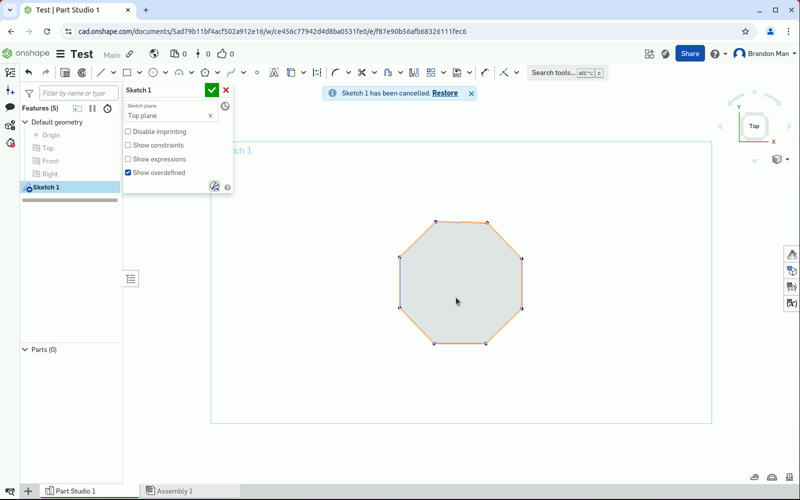
click(456, 297)
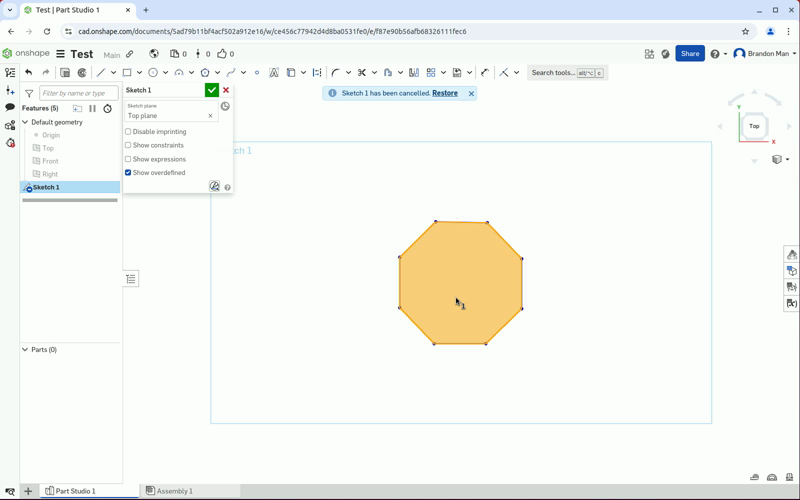
mouse_move(73, 352)
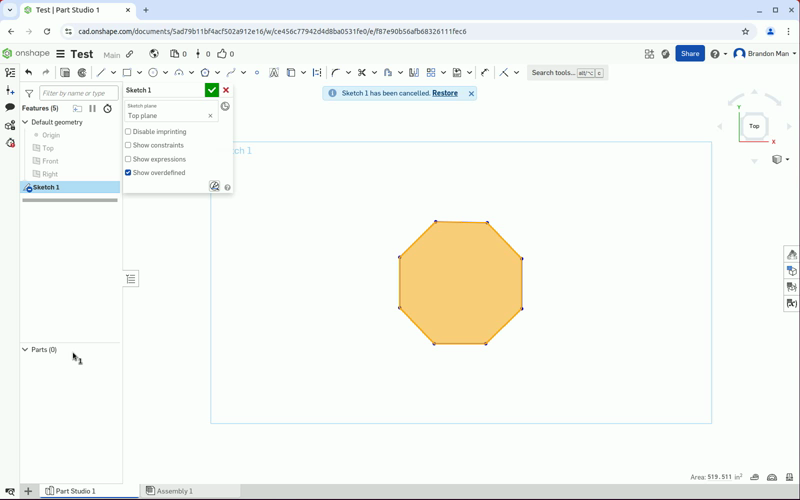
key(shift+y)
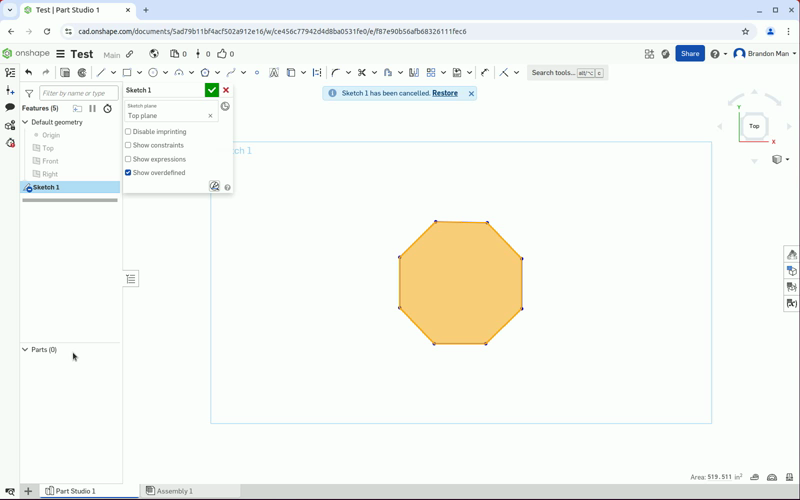
key(shift+e)
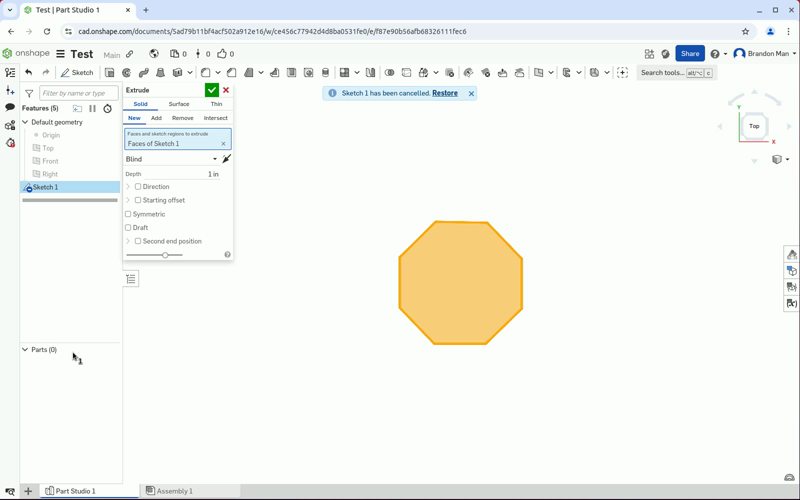
mouse_move(143, 106)
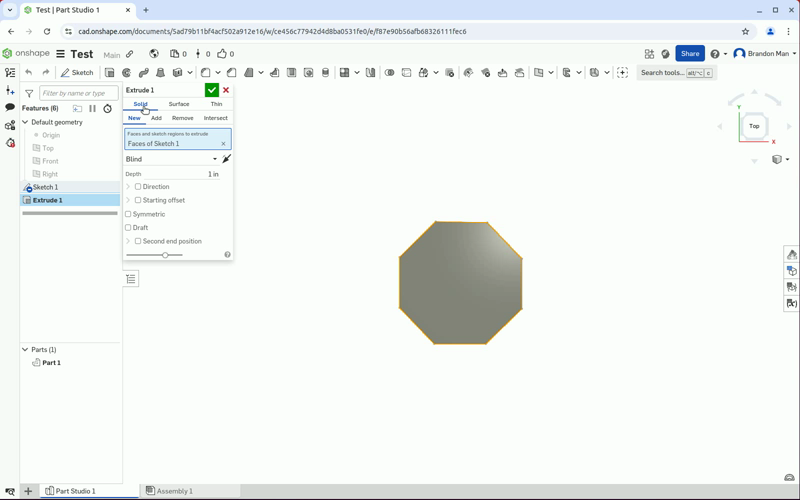
click(143, 106)
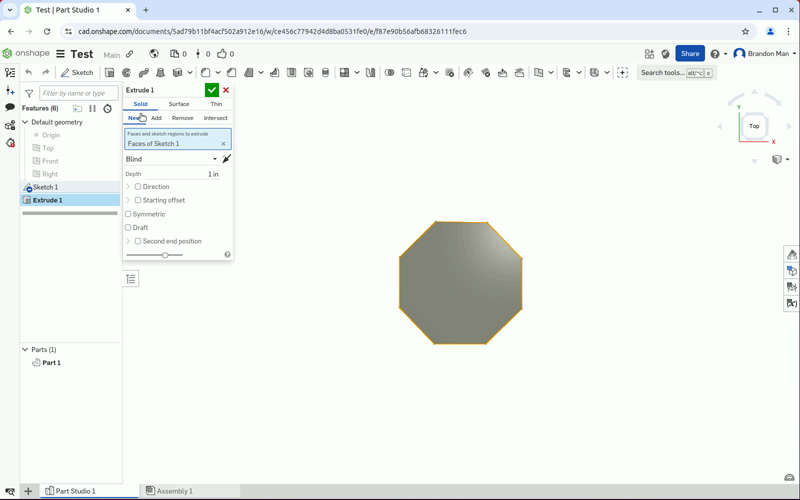
mouse_move(137, 120)
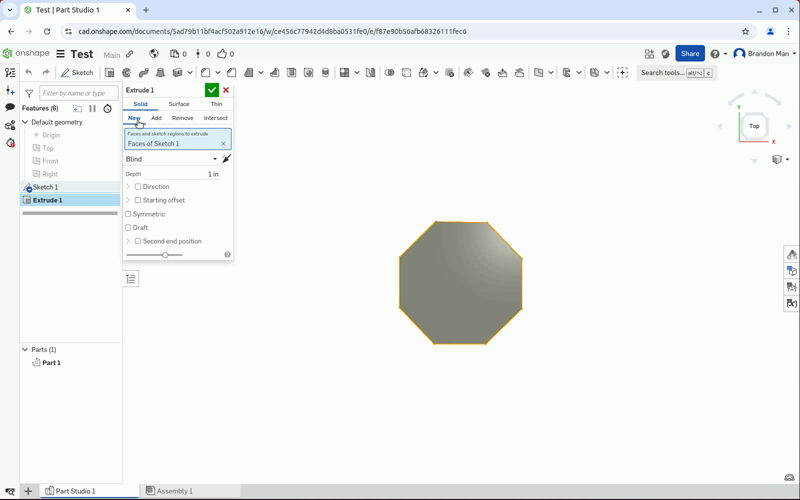
click(137, 120)
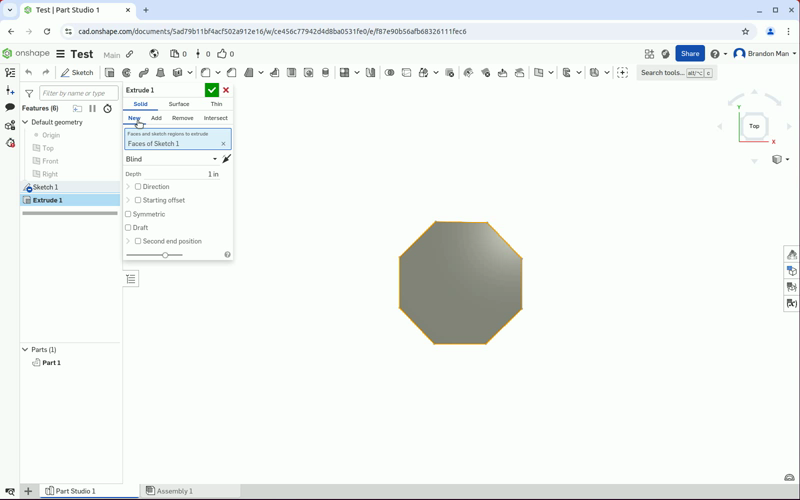
key(tab, 4)
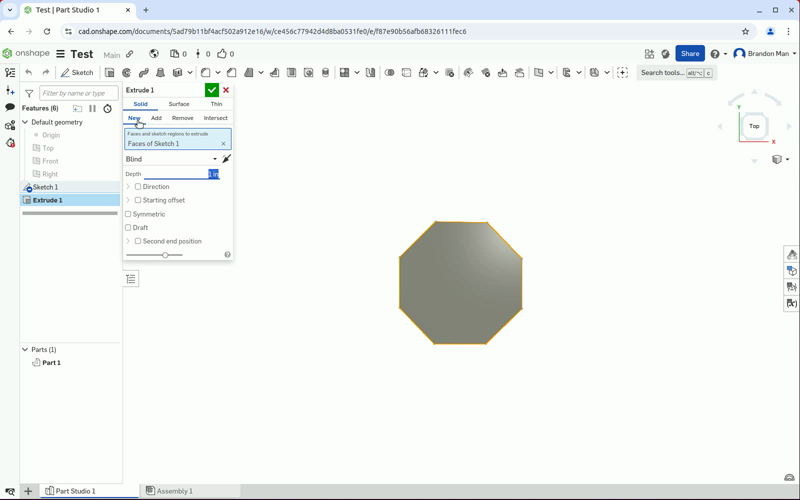
text(6.981)
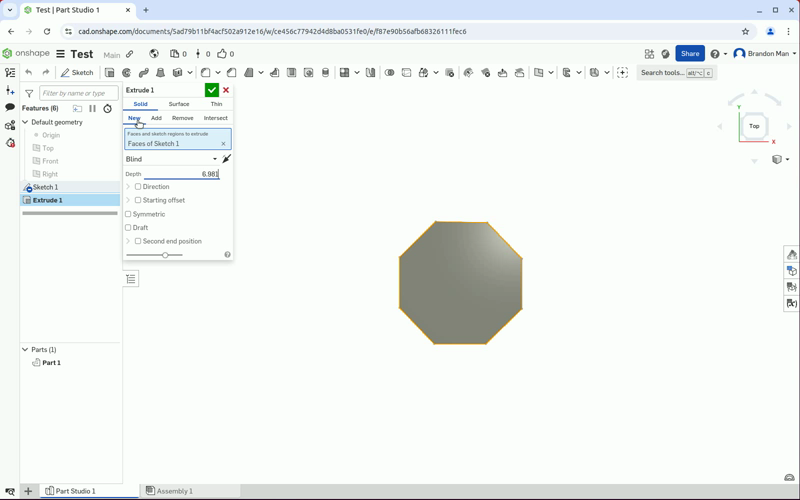
key(enter)
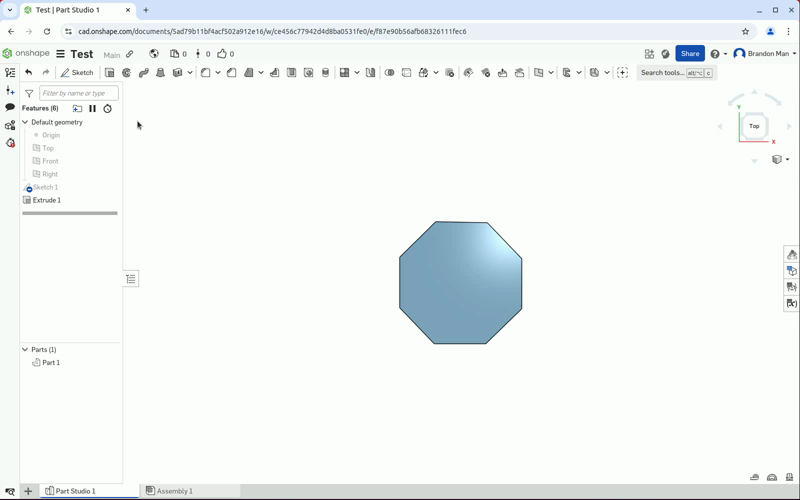
key(shift+h)
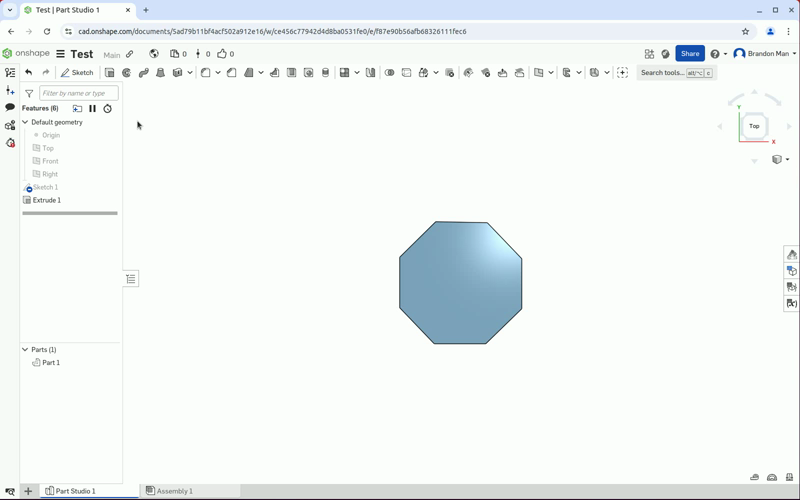
key(shift+h)
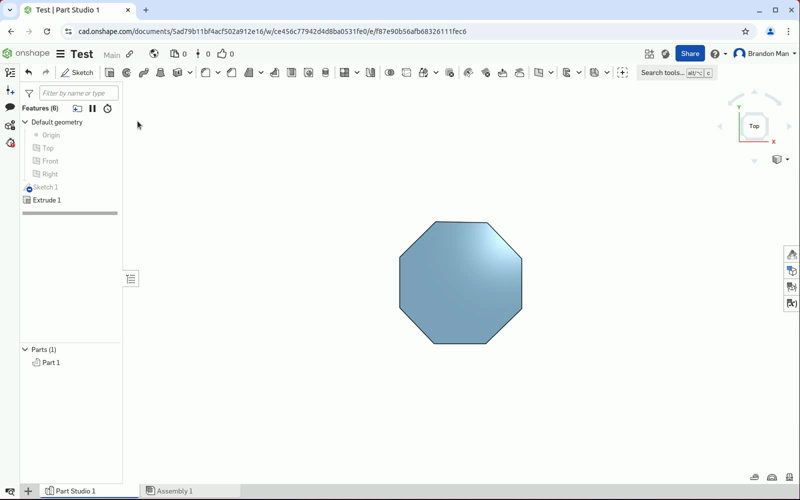
mouse_move(73, 189)
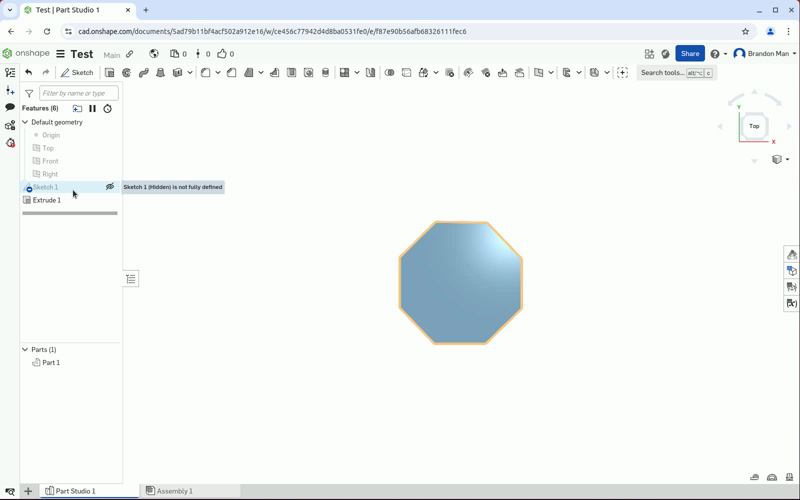
click(73, 189)
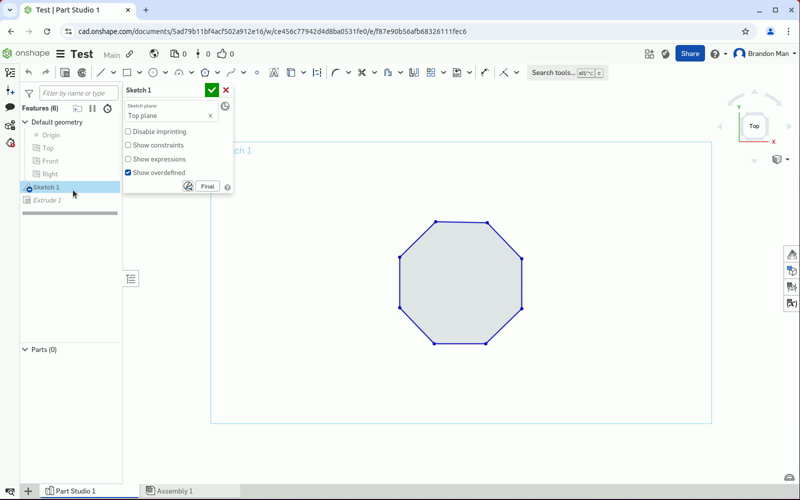
mouse_move(229, 92)
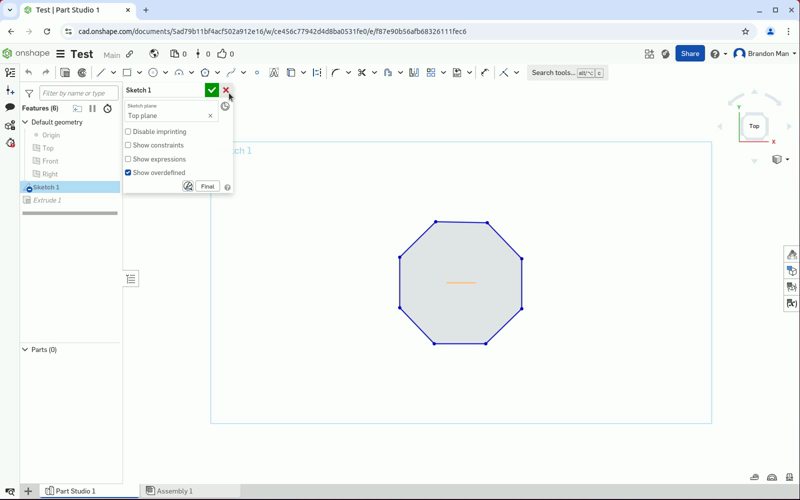
click(229, 92)
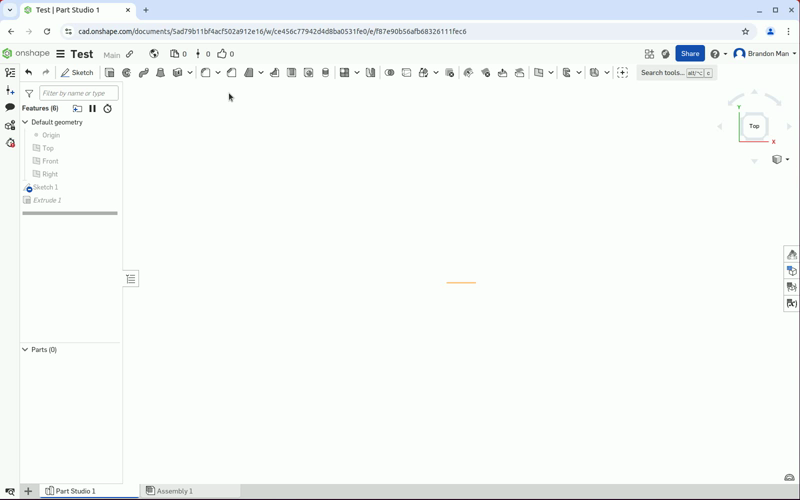
mouse_move(73, 352)
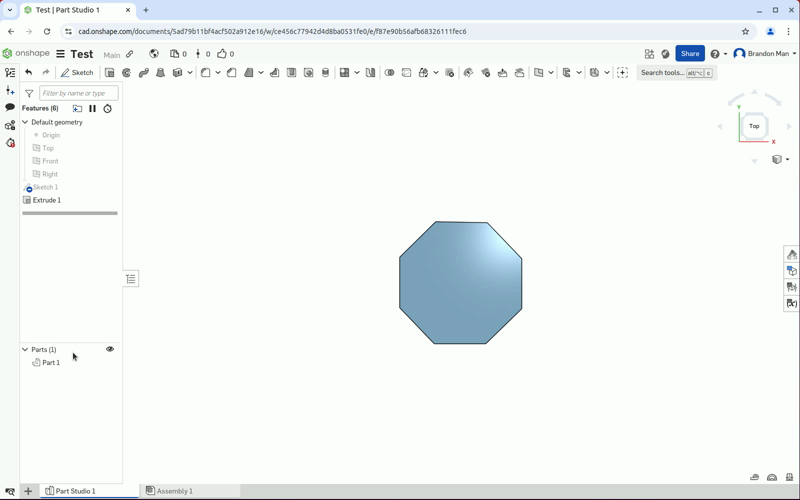
key(y)
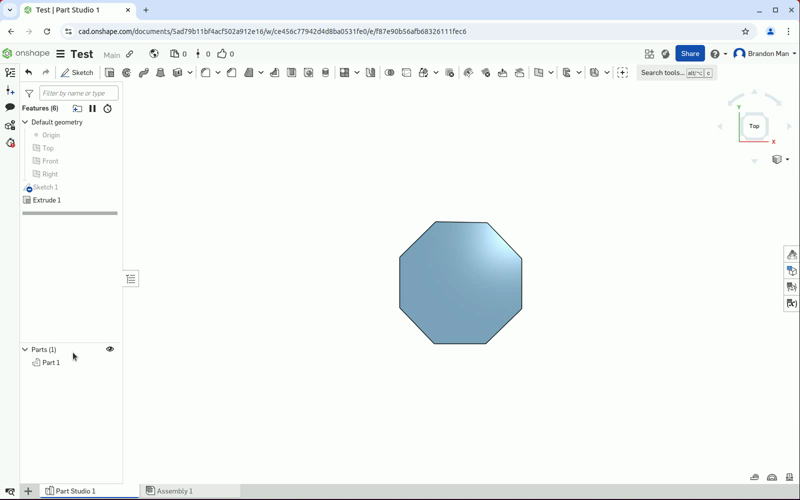
key(shift+p)
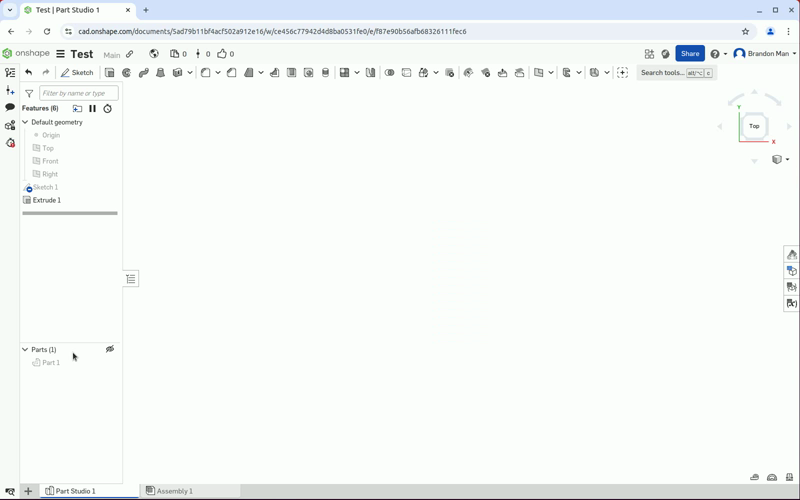
key(space)
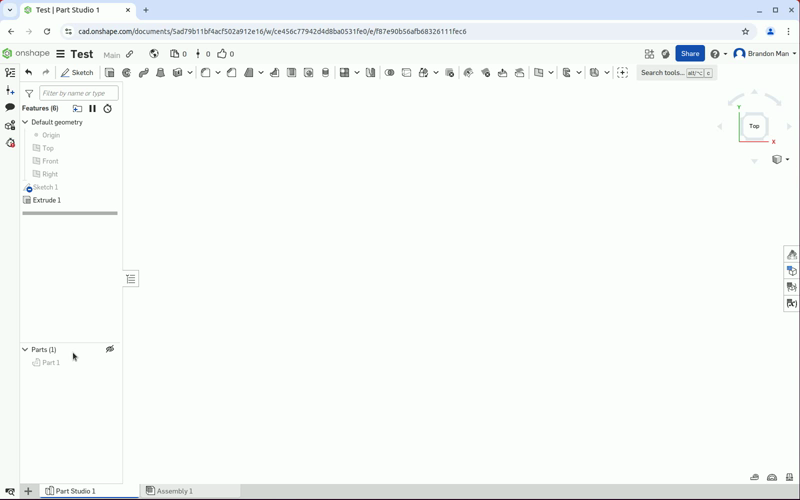
key_down(shift)
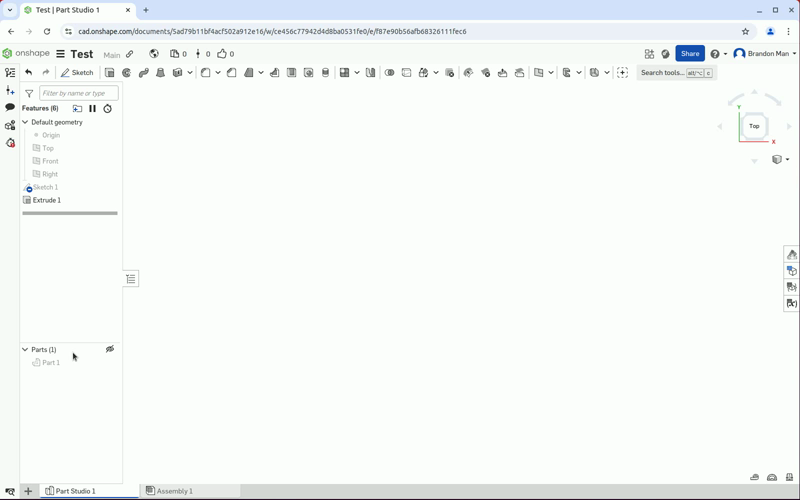
key(up)
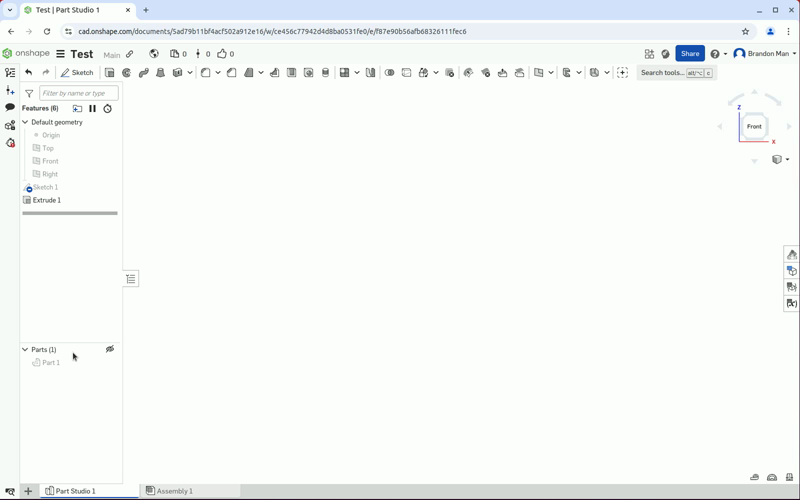
key_up(shift)
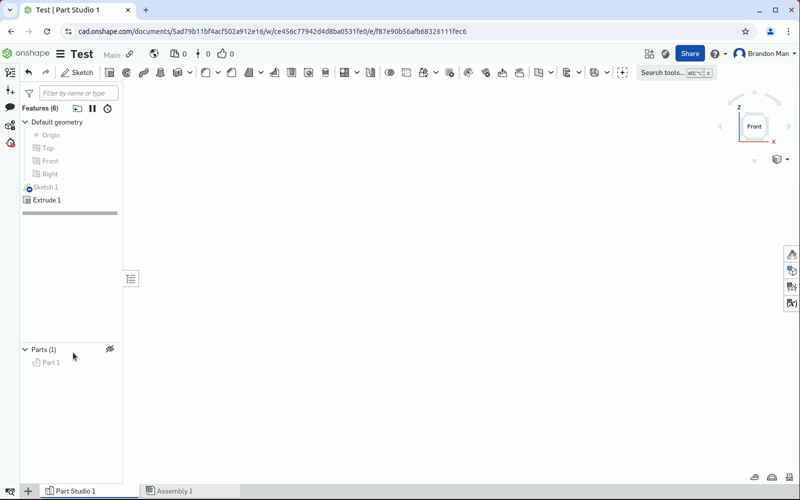
mouse_move(73, 352)
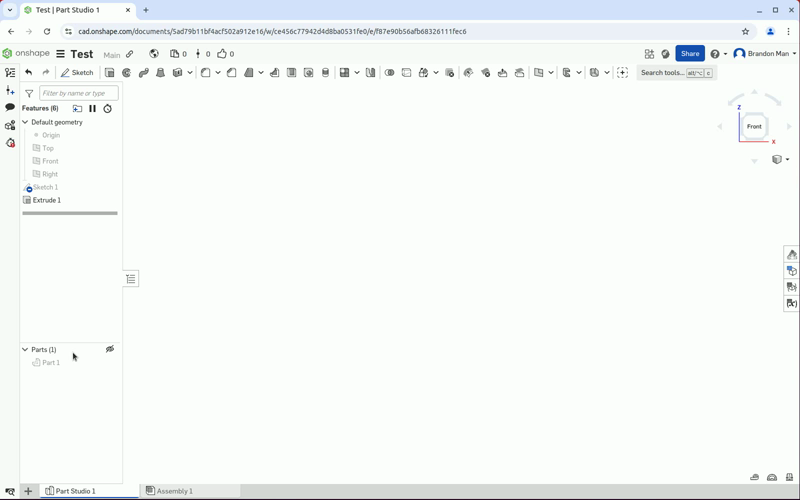
key(shift+y)
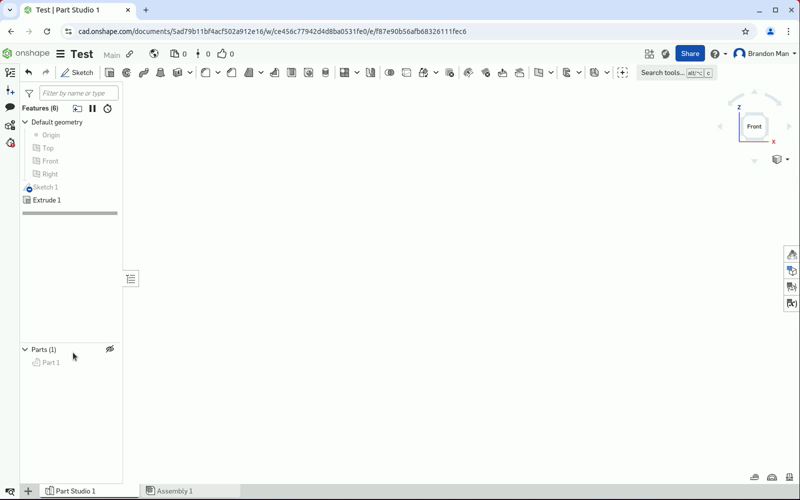
key(shift+s)
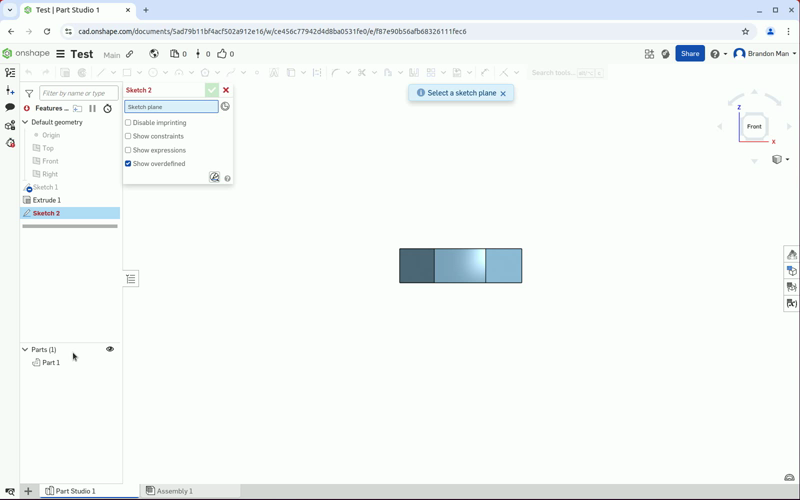
mouse_move(73, 163)
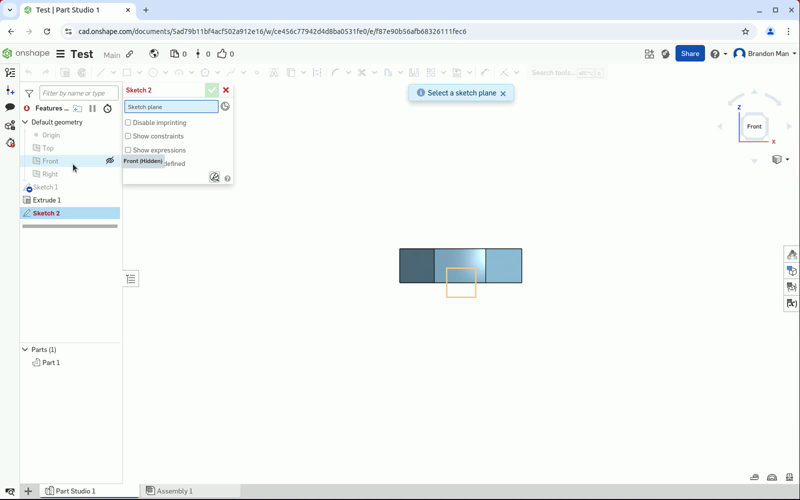
click(73, 163)
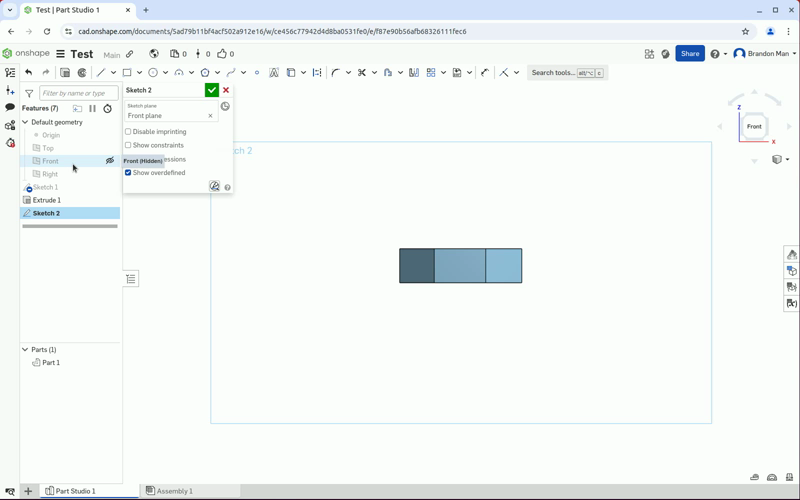
mouse_move(73, 352)
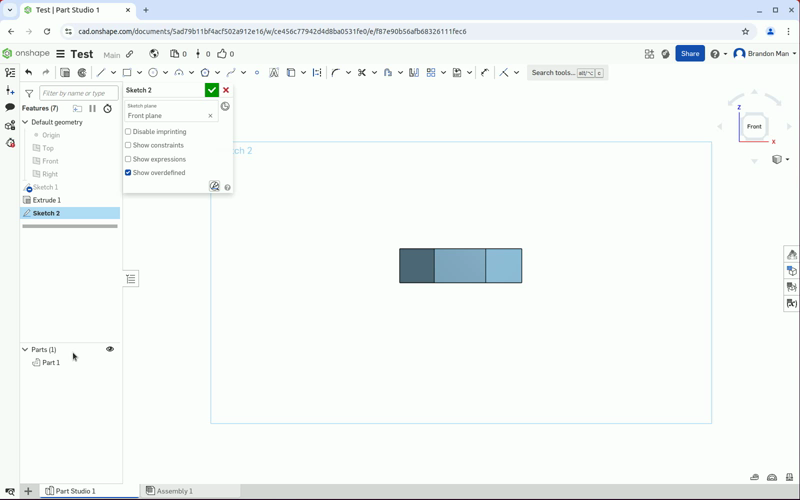
key(y)
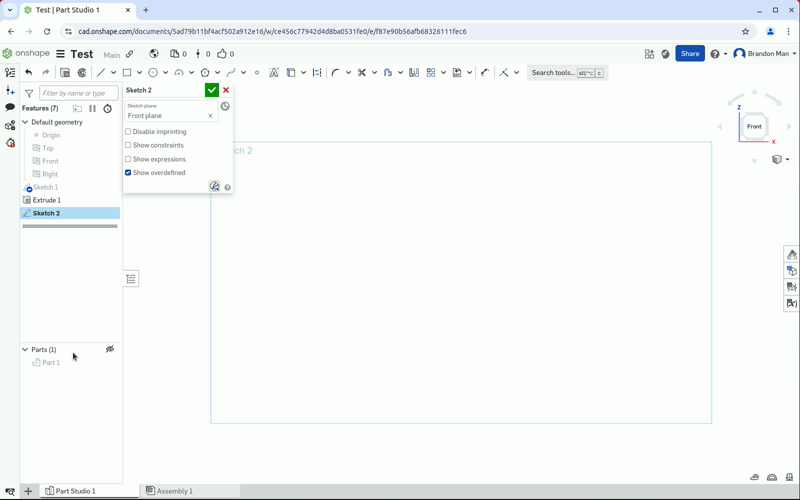
key(c)
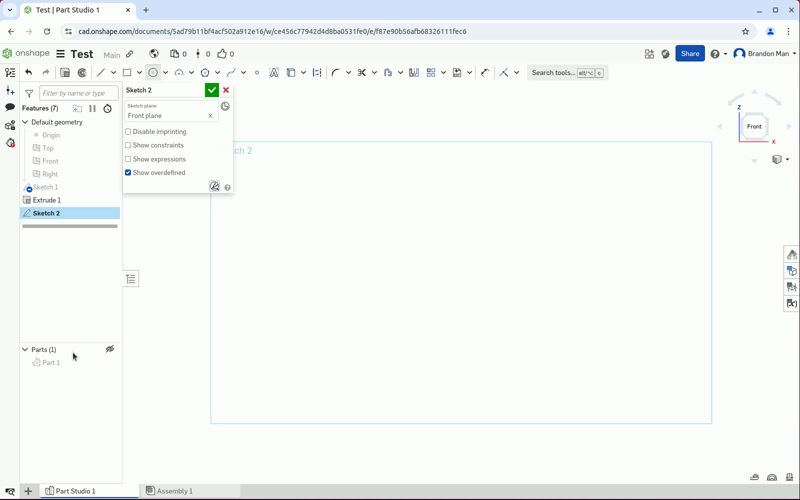
key_down(shift)
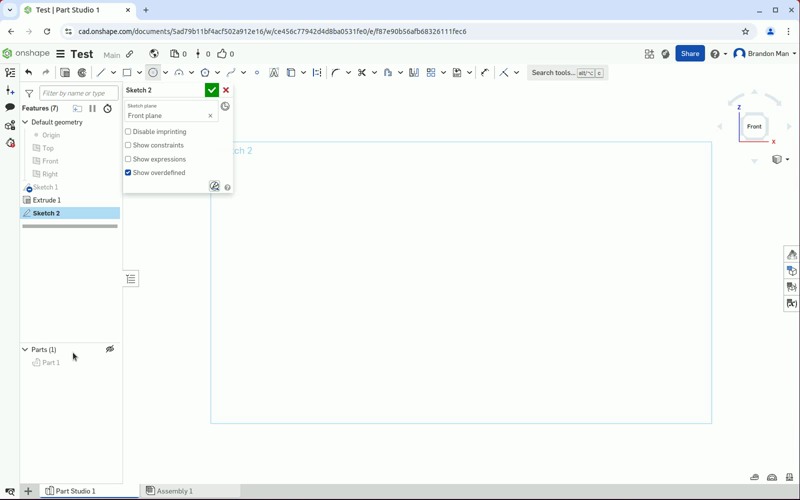
mouse_move(368, 200)
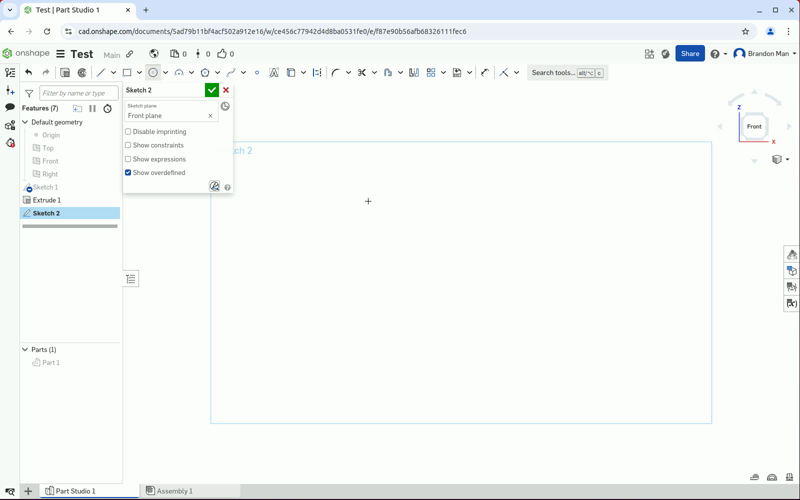
click(368, 200)
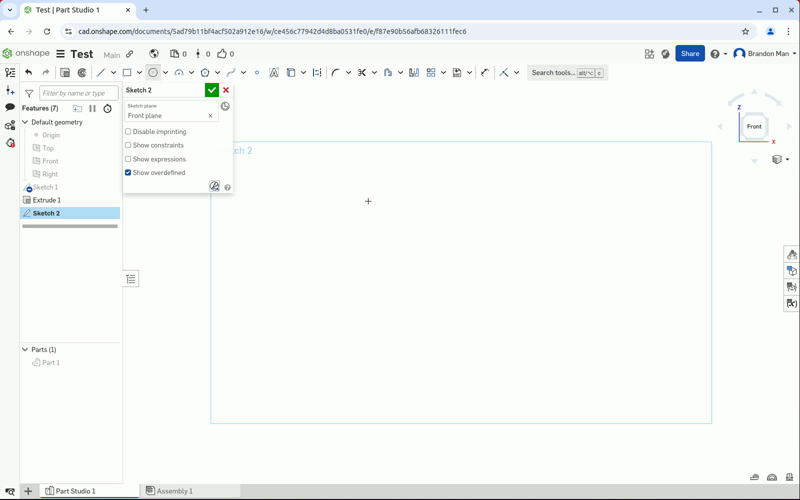
key_up(shift)
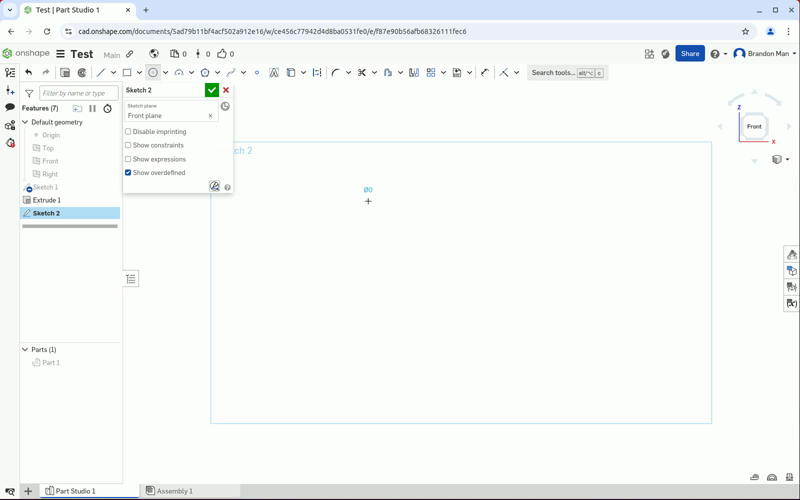
mouse_move(387, 200)
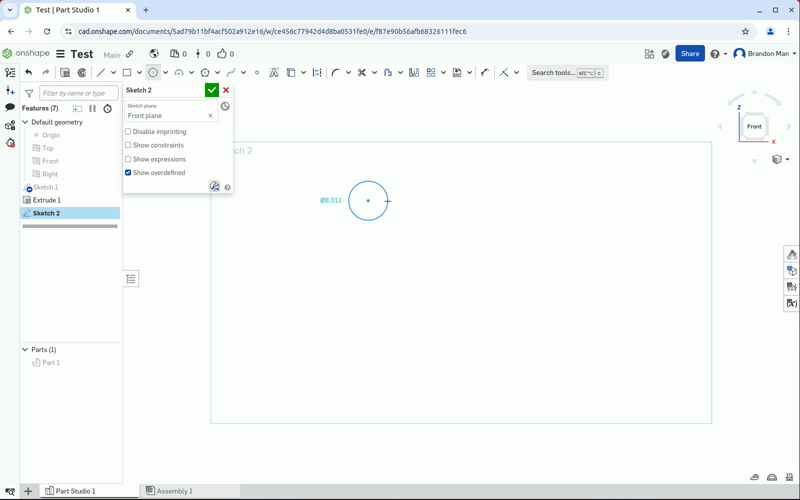
click(387, 200)
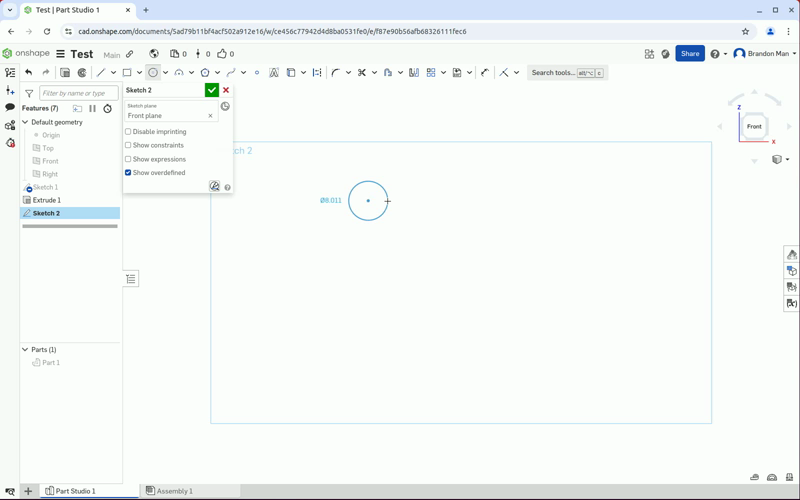
key(esc)
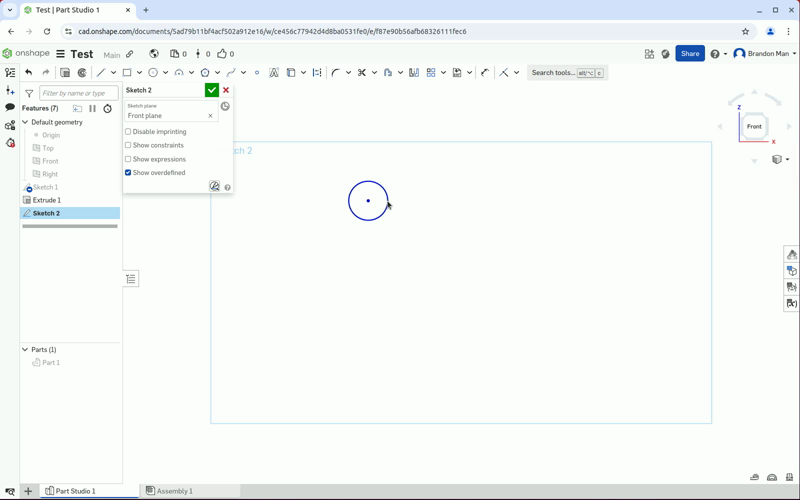
mouse_move(365, 187)
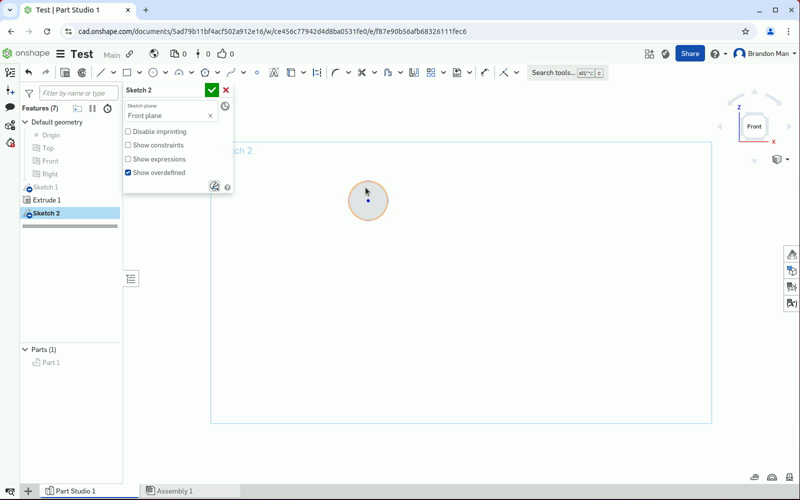
scroll(6)
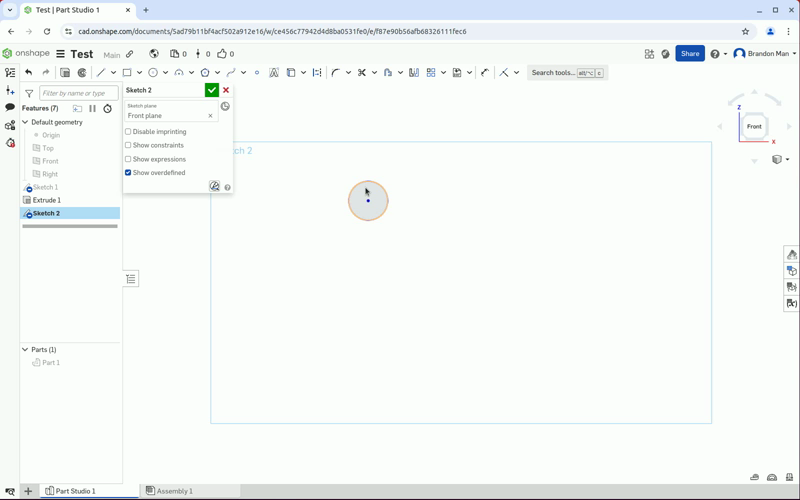
scroll(6)
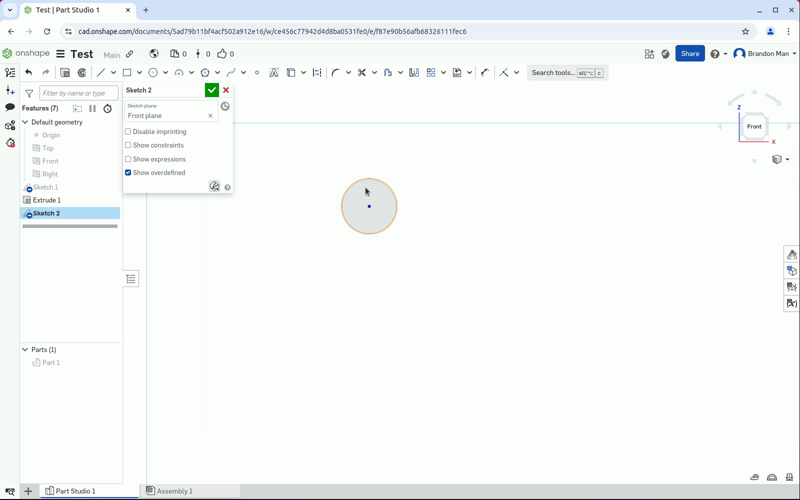
scroll(6)
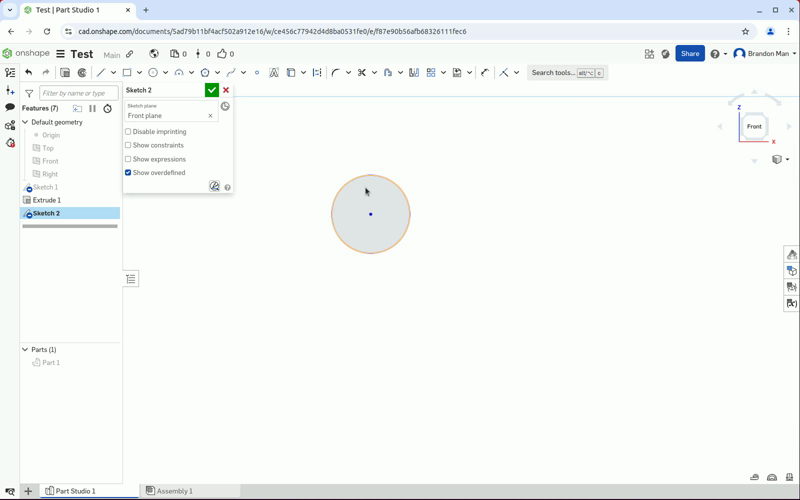
scroll(6)
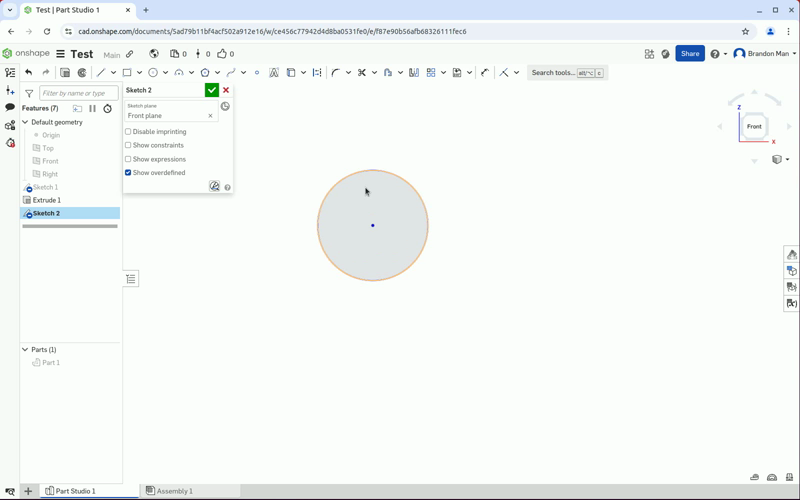
scroll(6)
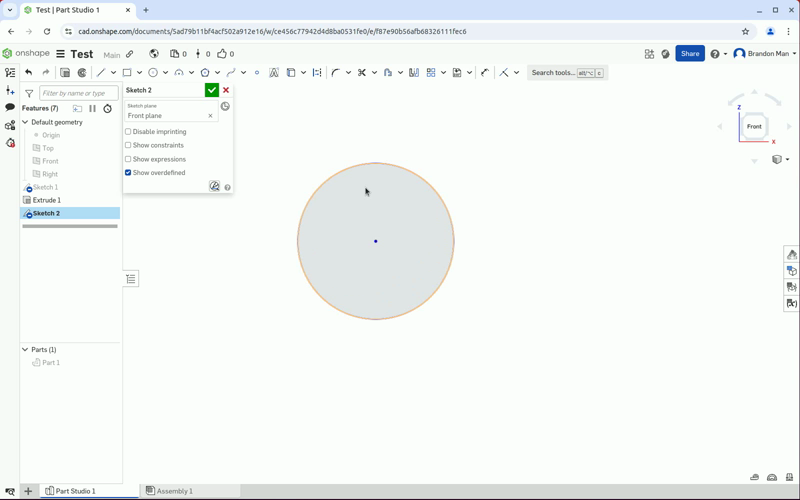
scroll(6)
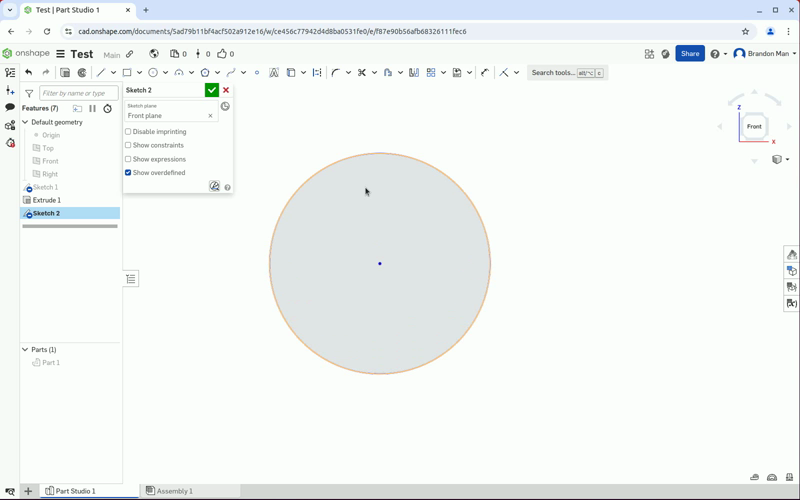
scroll(6)
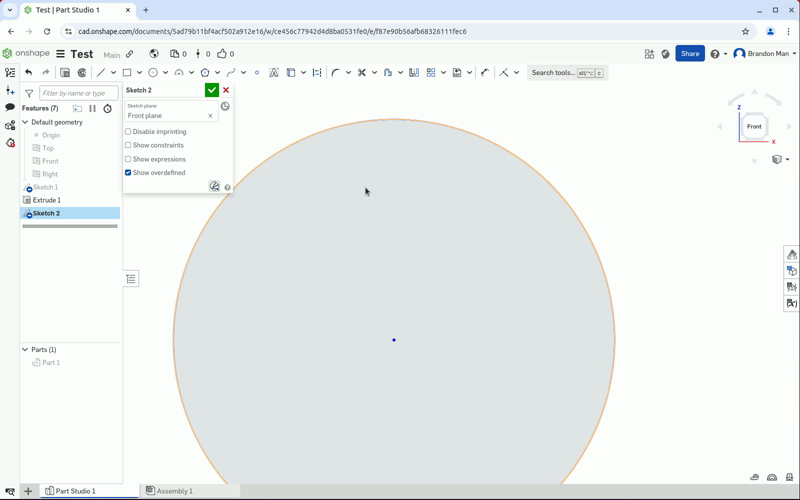
click(365, 187)
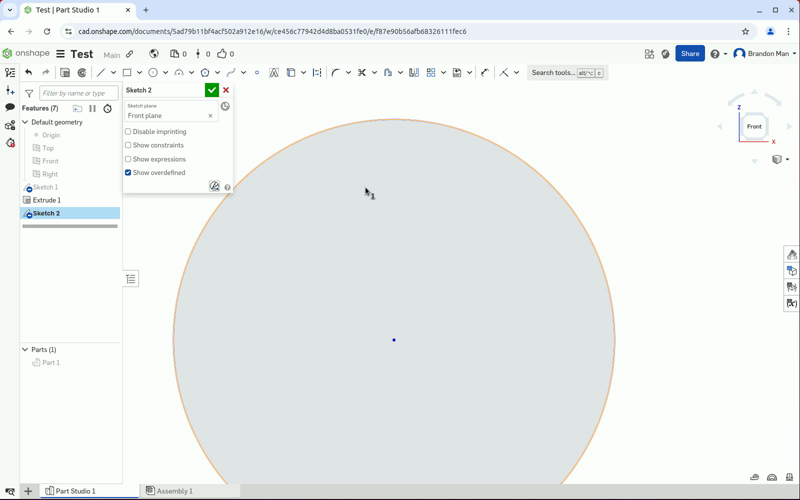
scroll(-6)
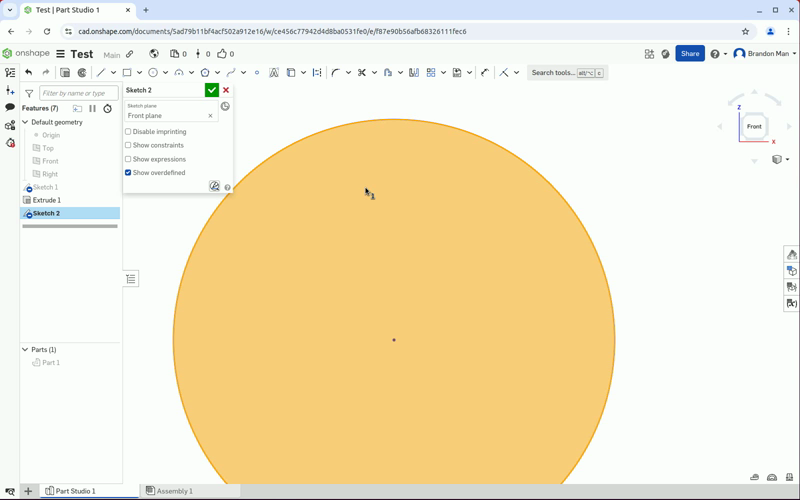
scroll(-6)
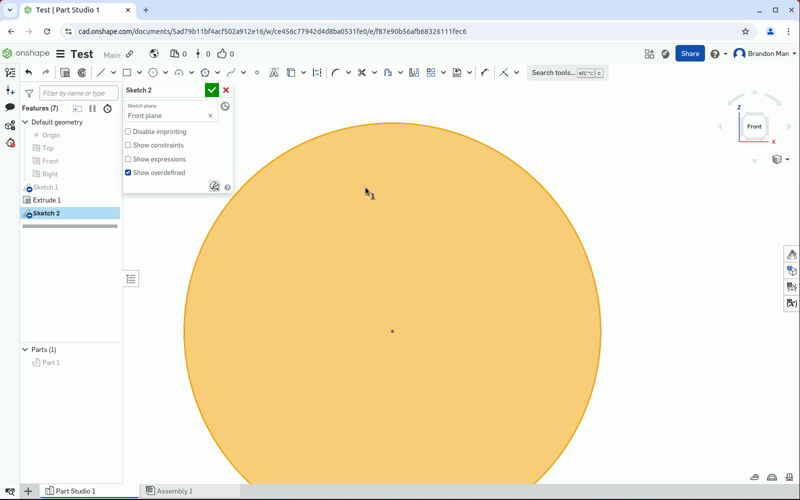
scroll(-6)
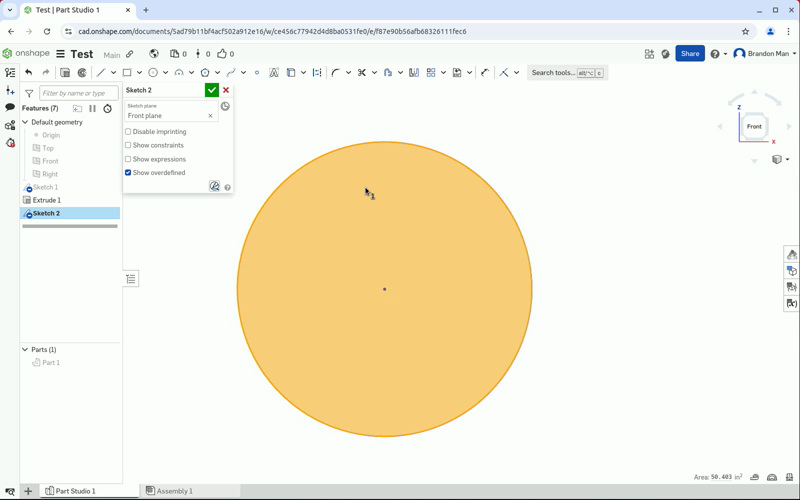
scroll(-6)
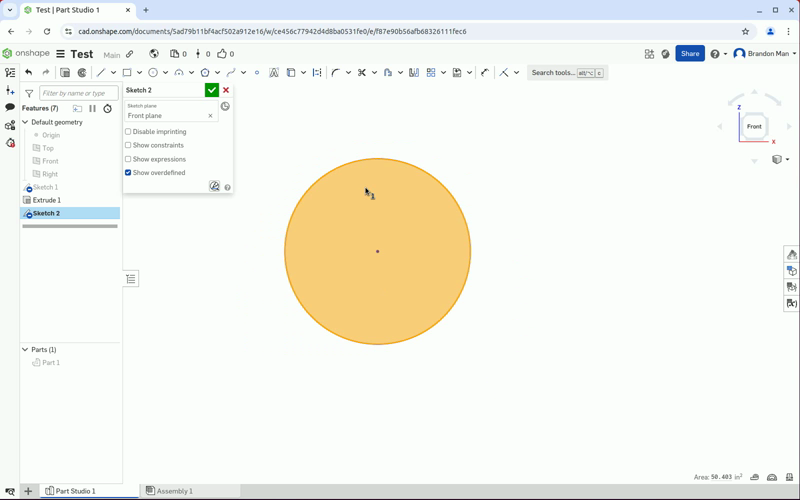
scroll(-6)
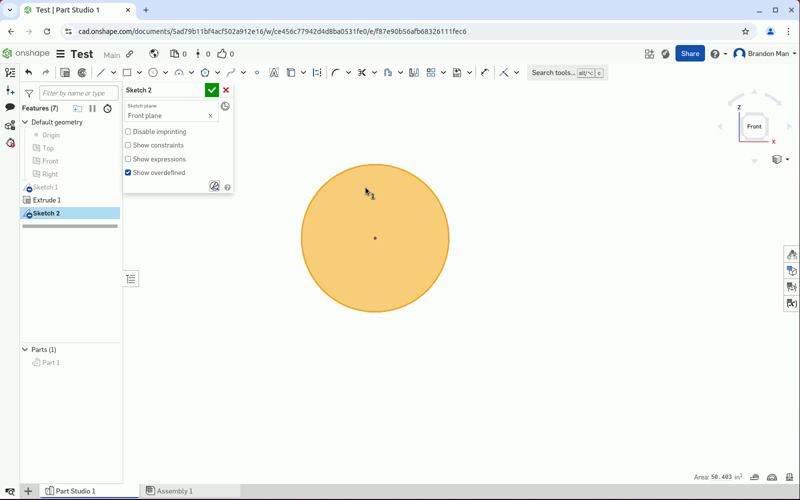
scroll(-6)
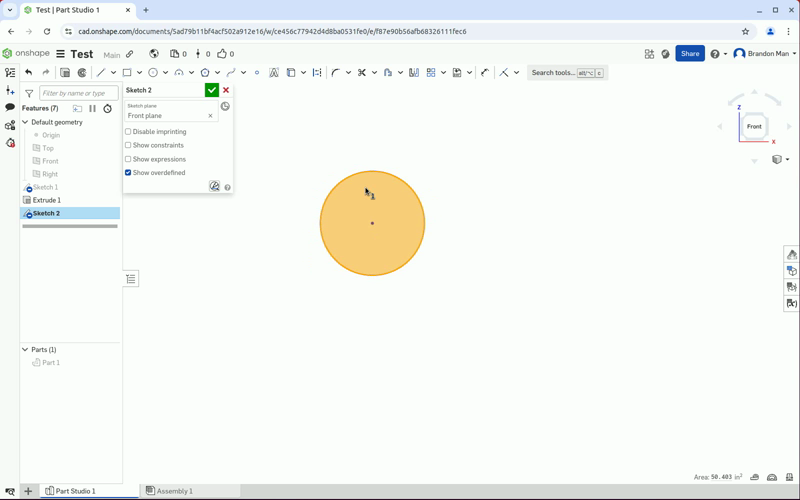
scroll(-6)
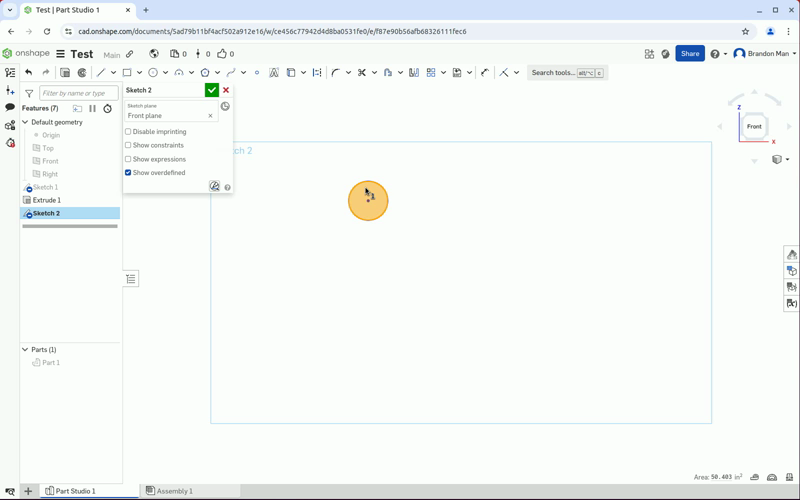
mouse_move(73, 352)
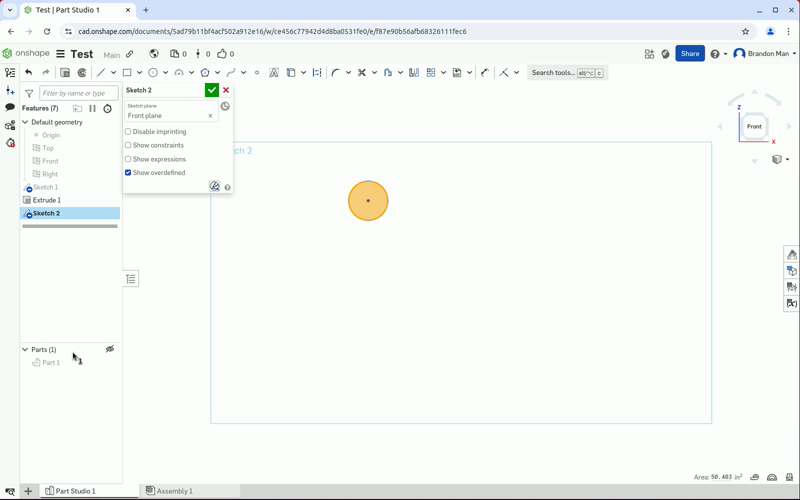
key(shift+y)
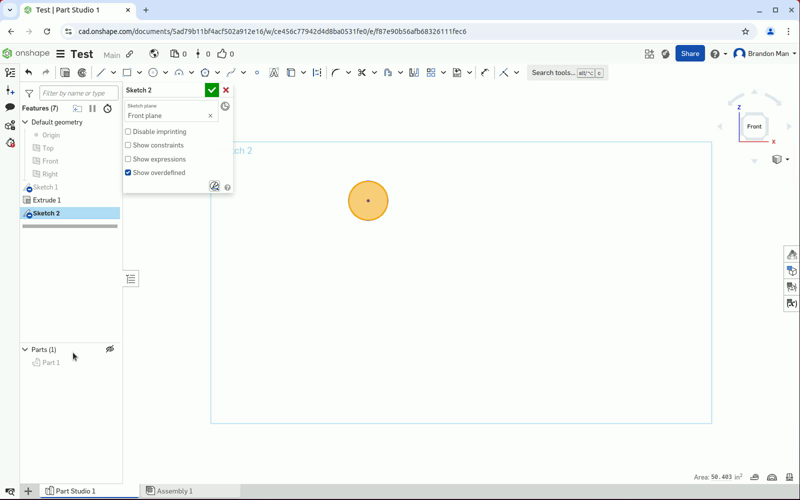
key(shift+e)
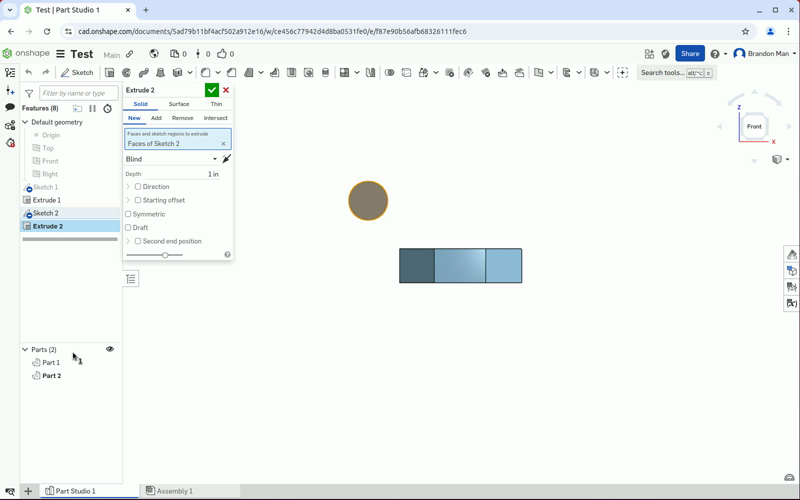
mouse_move(143, 106)
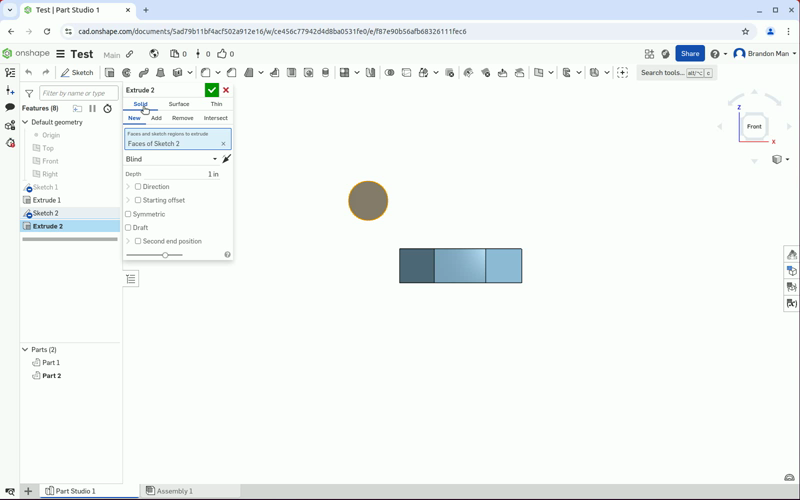
click(143, 106)
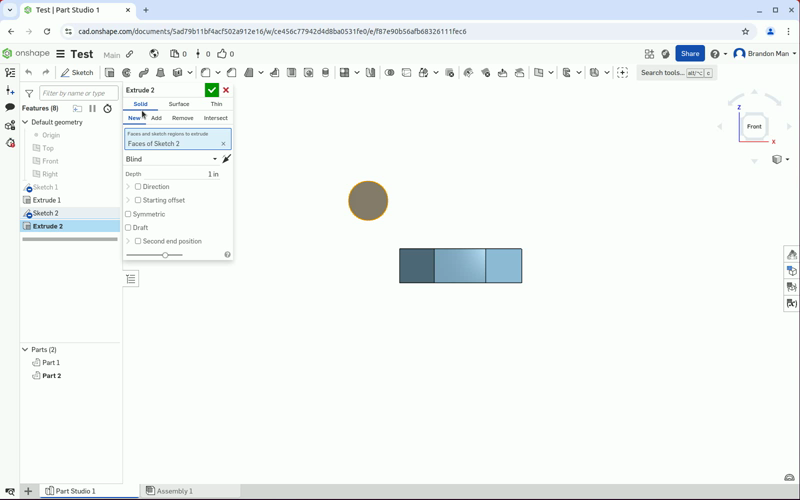
mouse_move(137, 120)
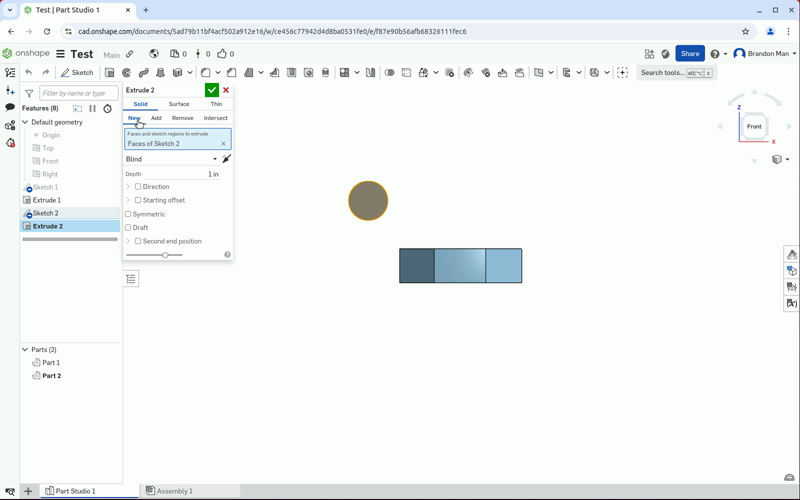
click(137, 120)
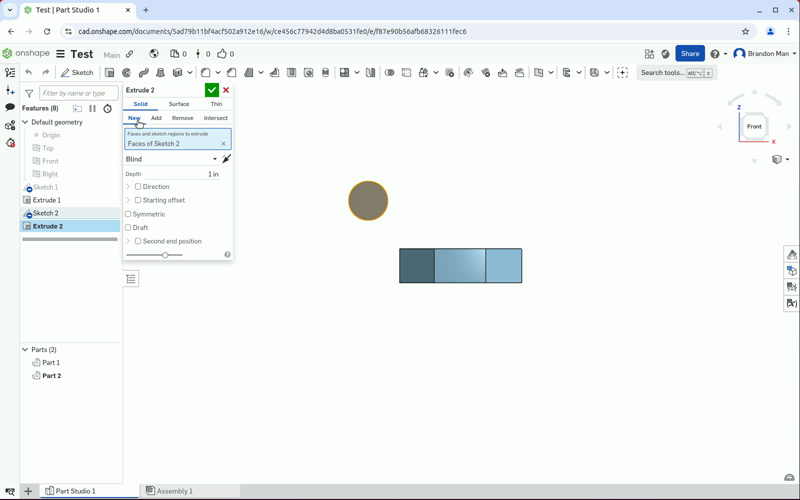
key(tab, 4)
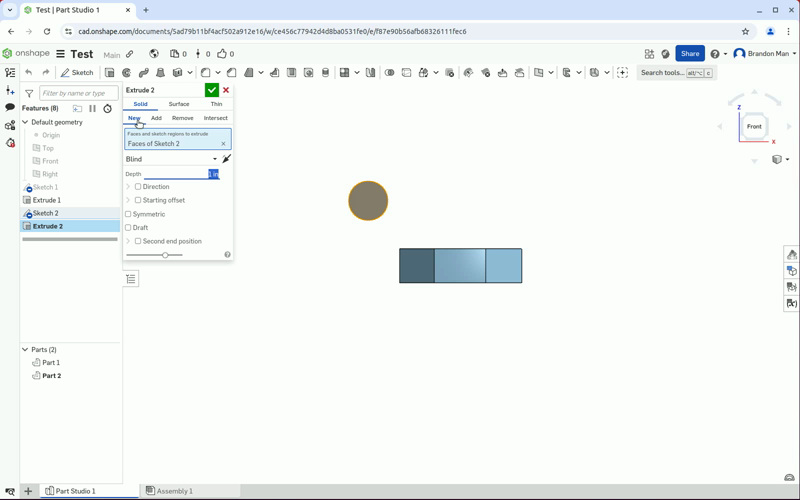
text(6.981)
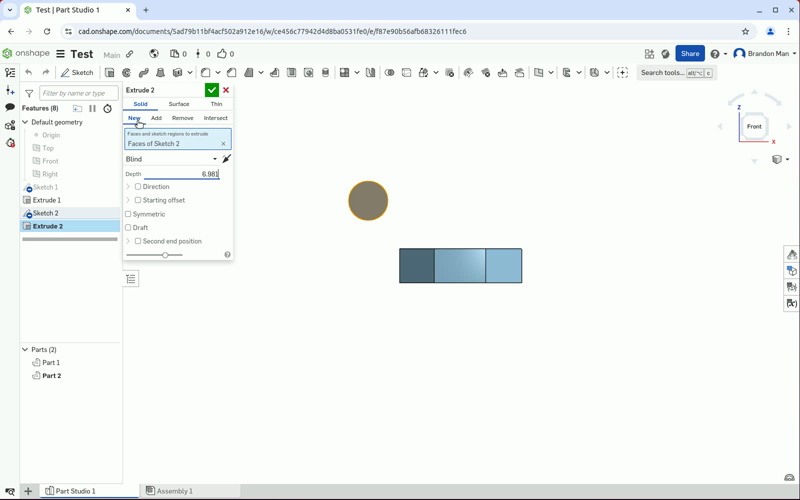
key(enter)
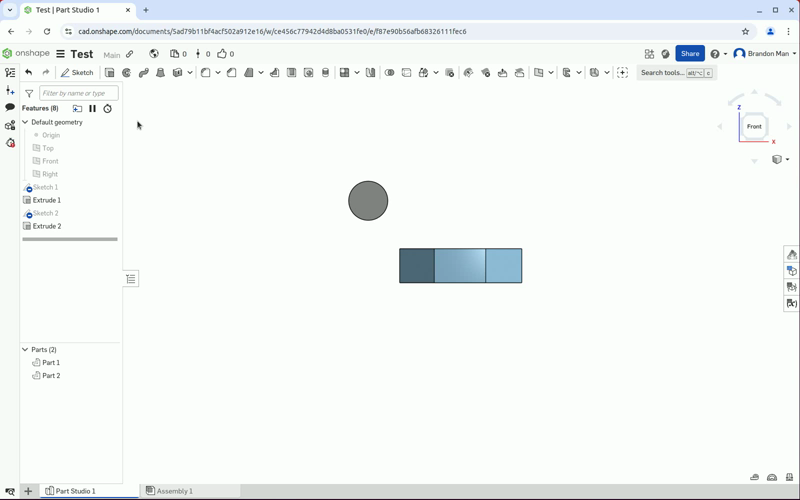
key(shift+h)
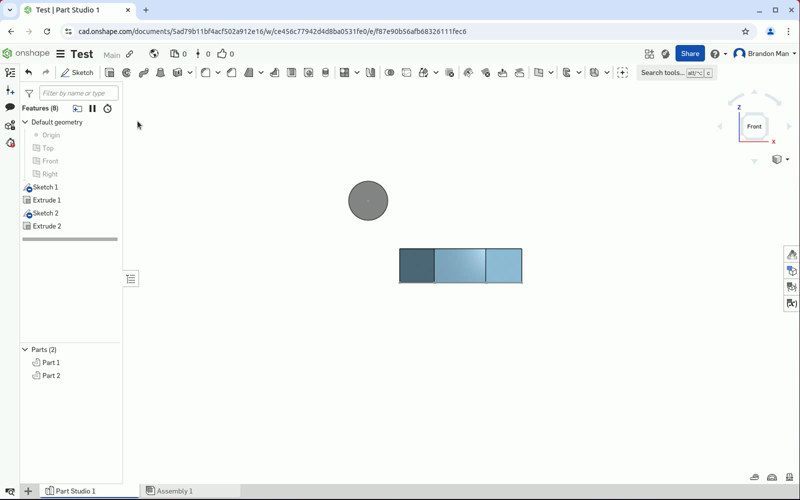
key(shift+h)
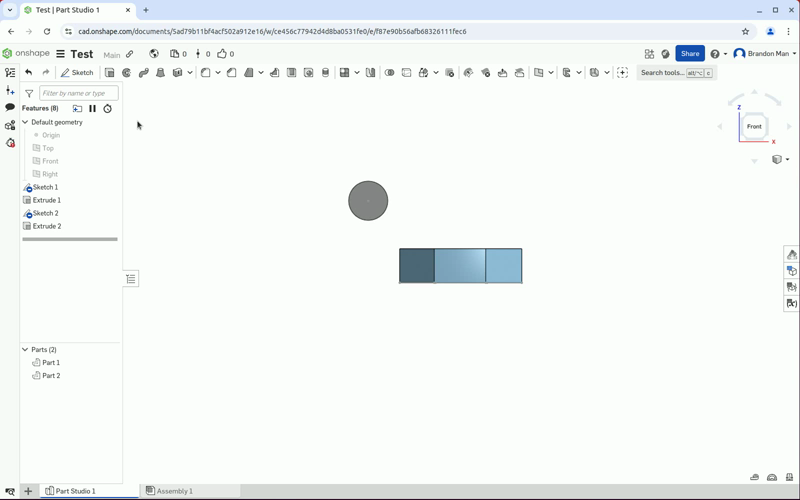
key(shift+7)
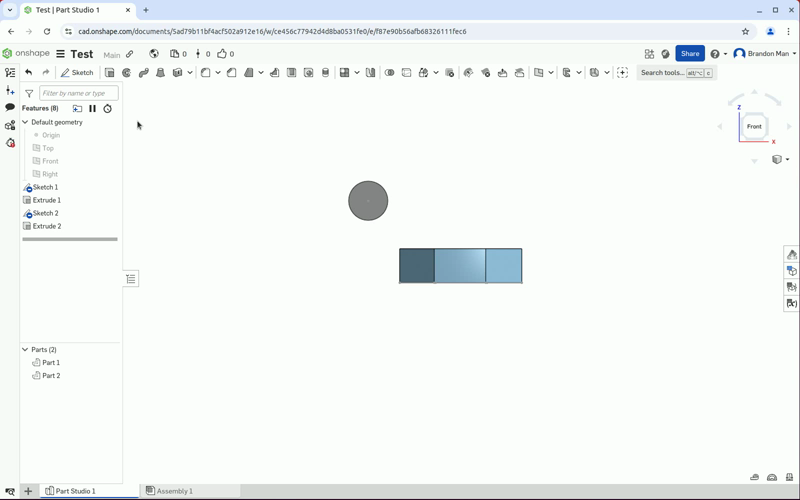
key(left, 2)
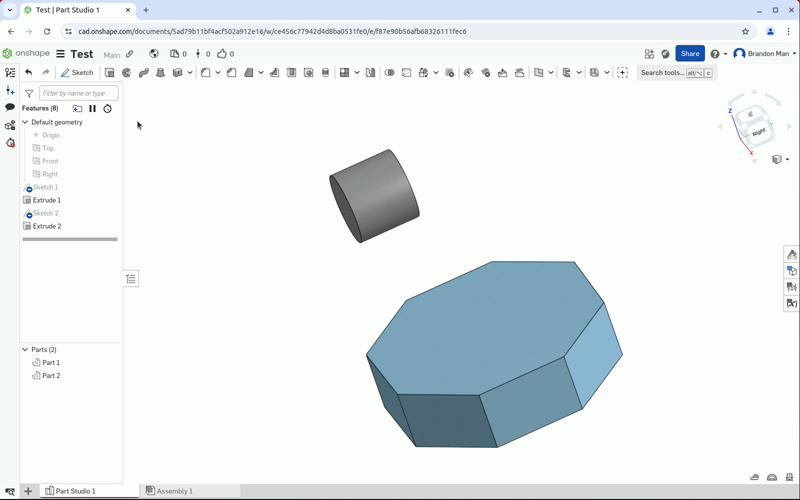
key(down, 2)
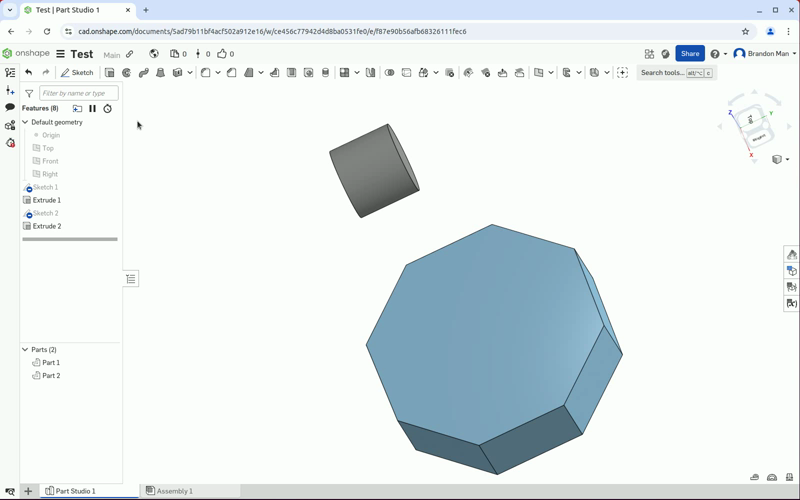
key(up, 2)
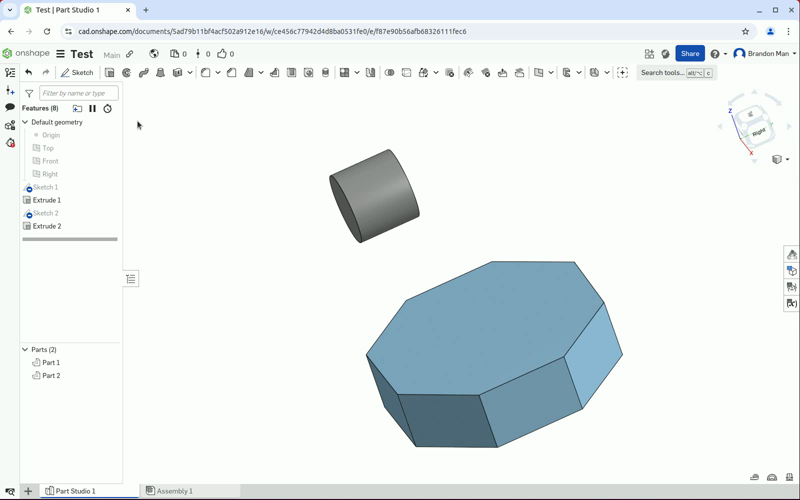
key(right, 2)
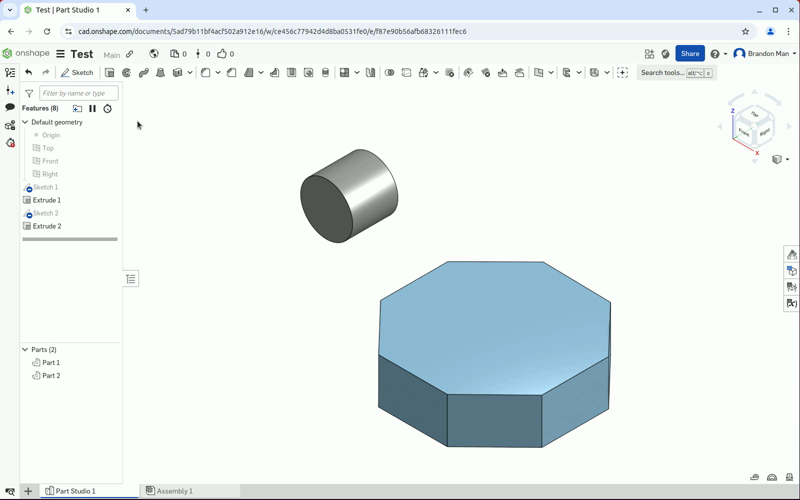
mouse_move(73, 189)
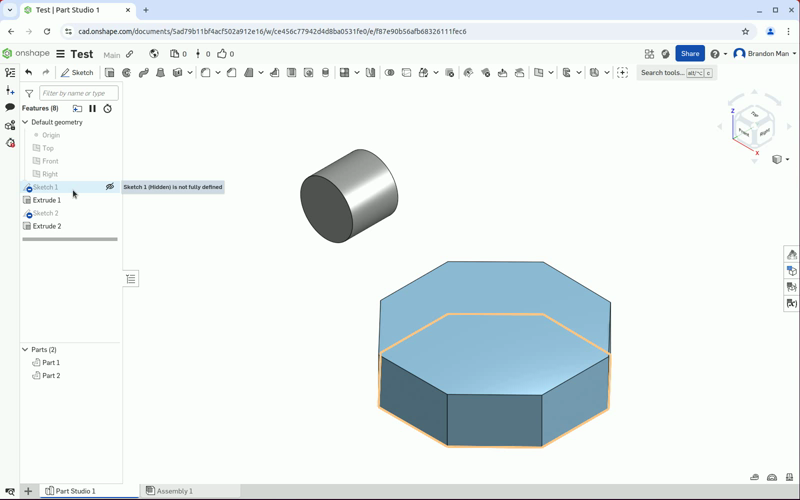
click(73, 189)